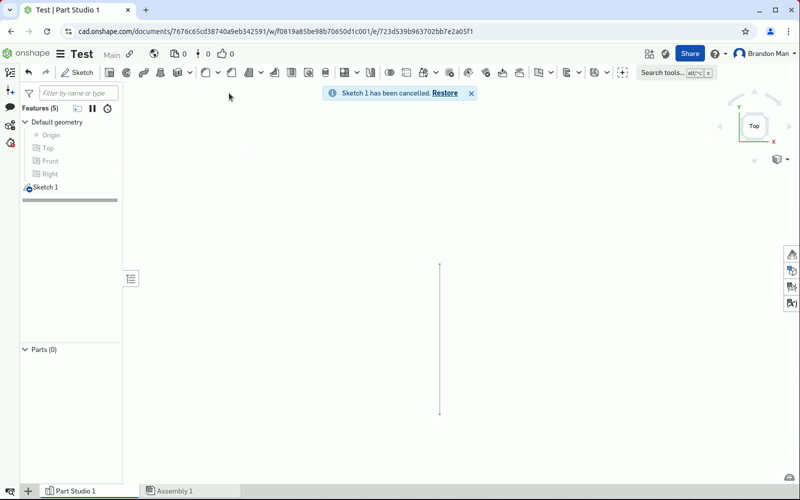
key(shift+h)
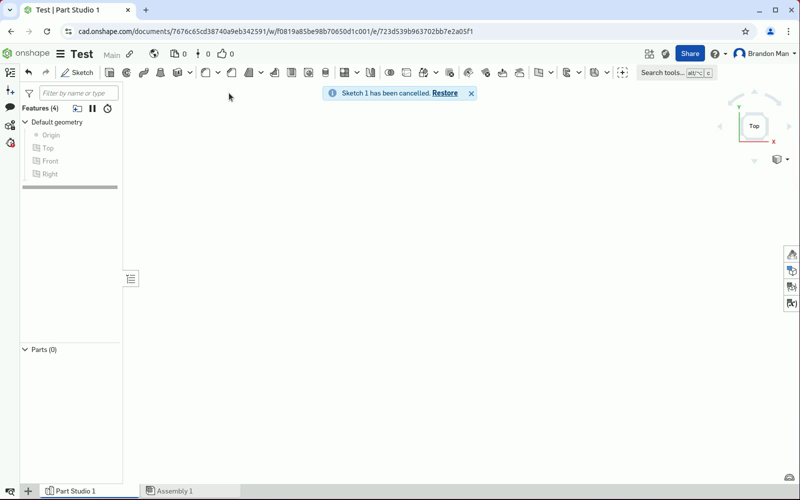
mouse_move(73, 352)
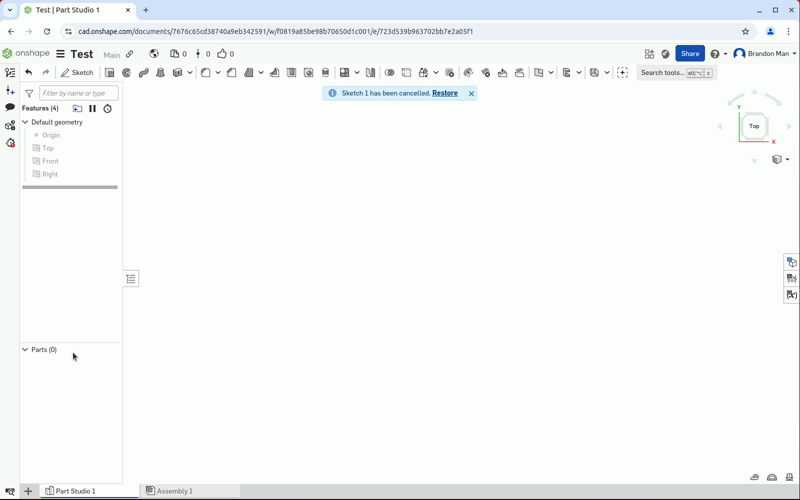
key(y)
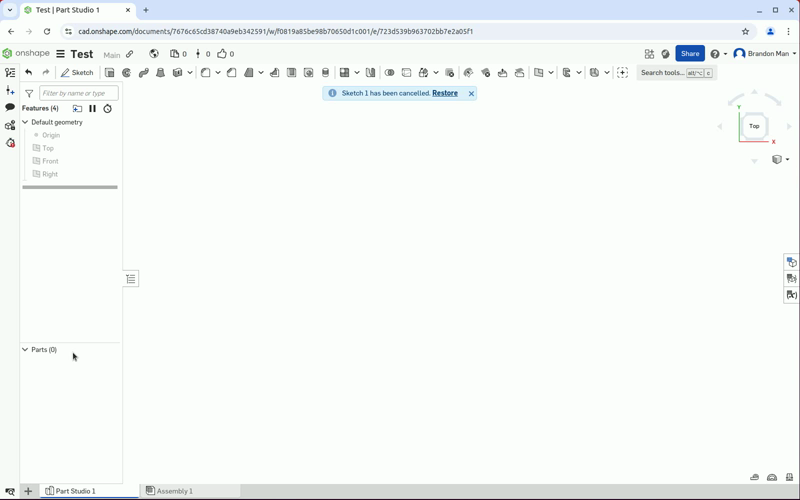
key(shift+p)
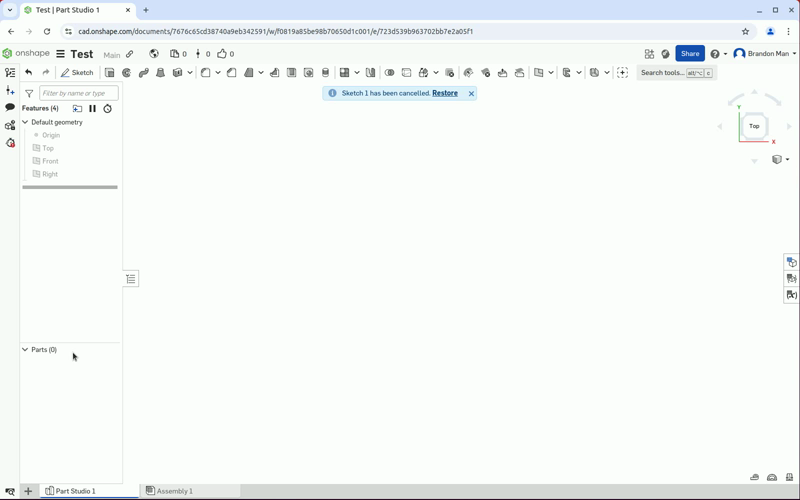
key(space)
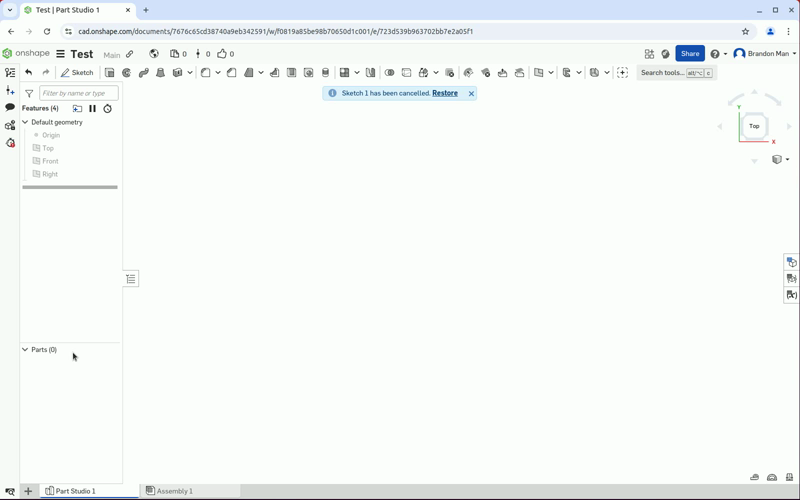
key_down(shift)
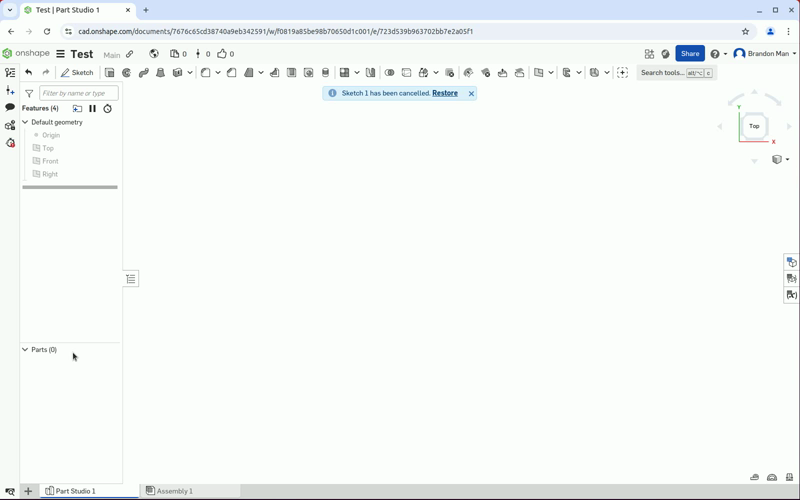
key(up)
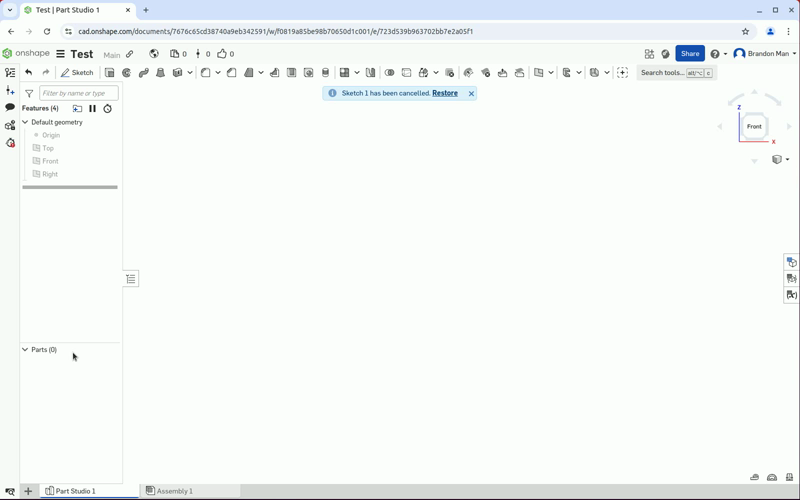
key_up(shift)
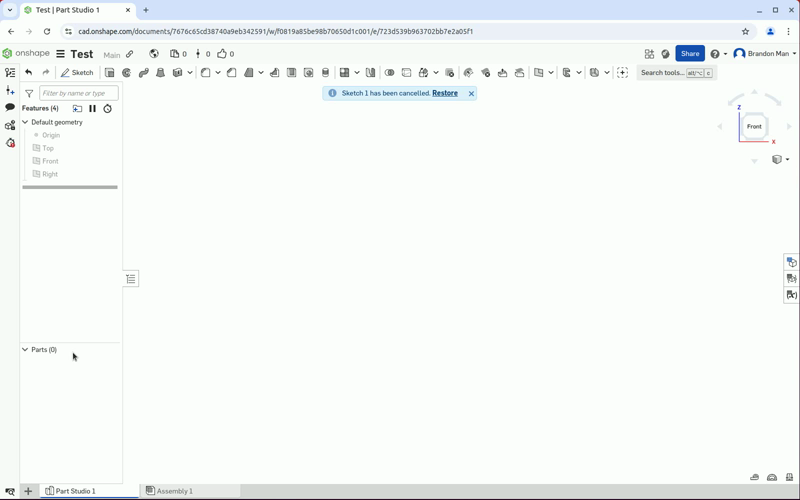
mouse_move(73, 352)
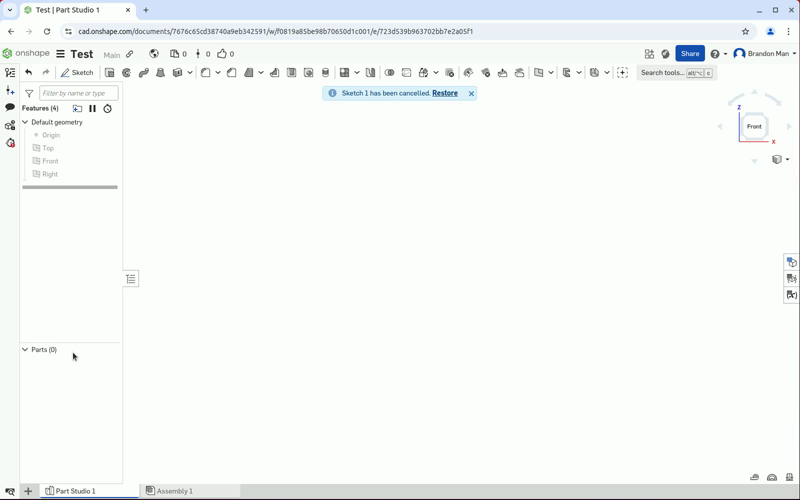
key(shift+y)
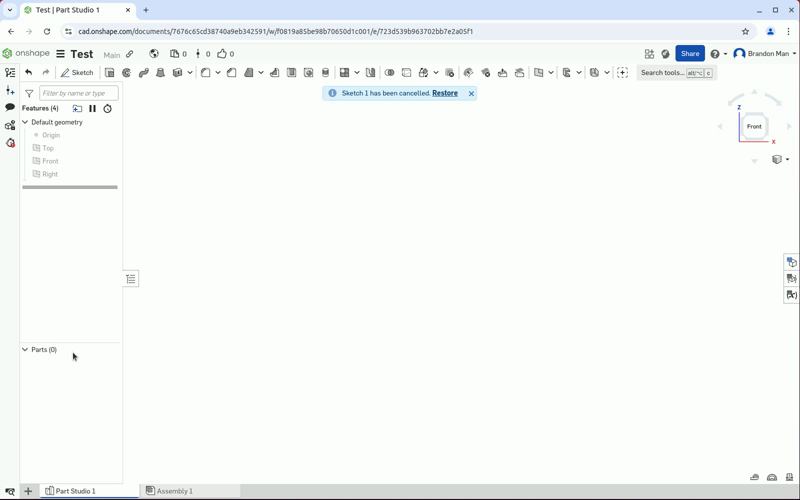
key(shift+s)
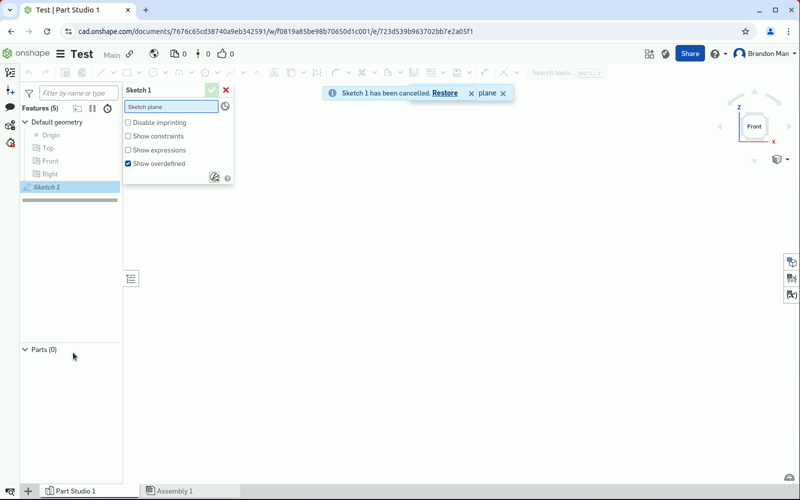
mouse_move(73, 163)
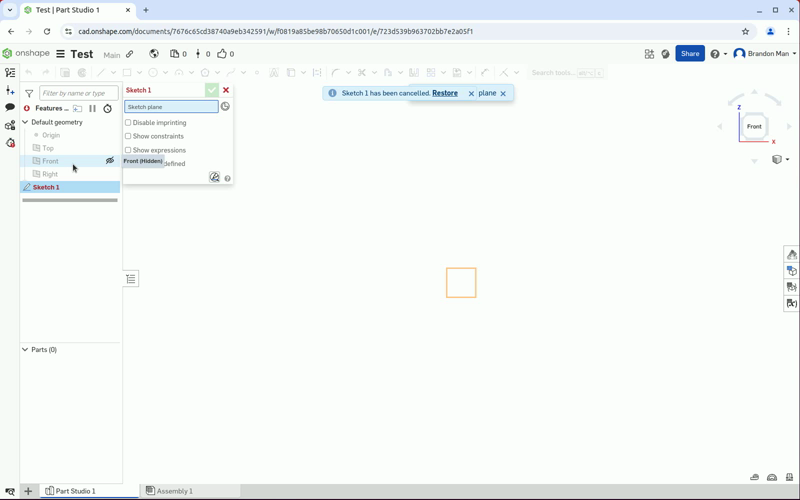
click(73, 163)
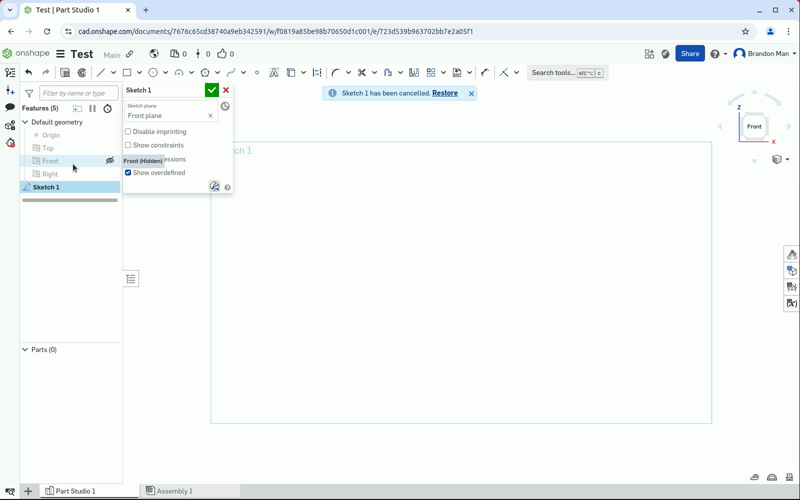
mouse_move(73, 352)
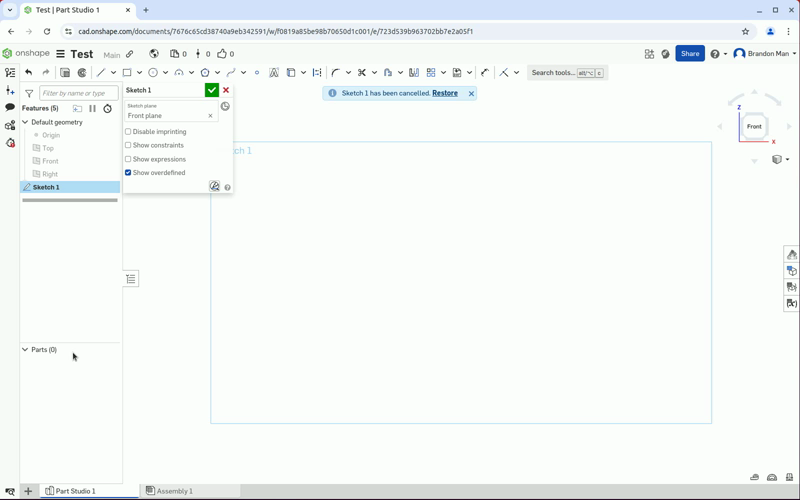
key(y)
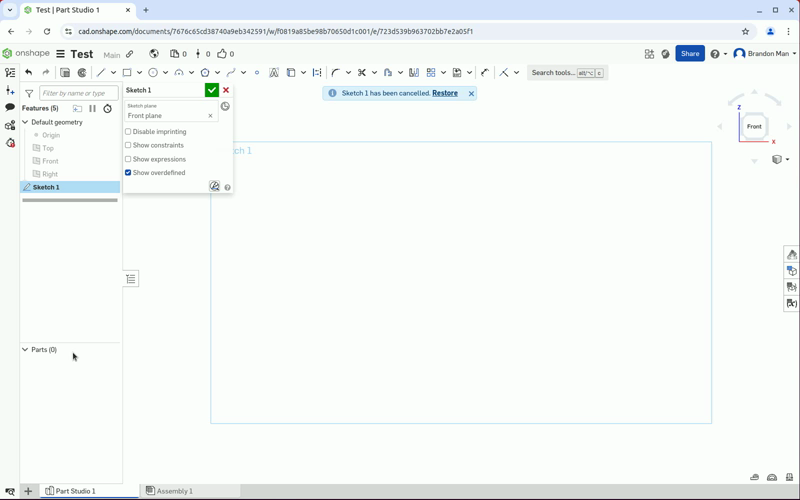
key(c)
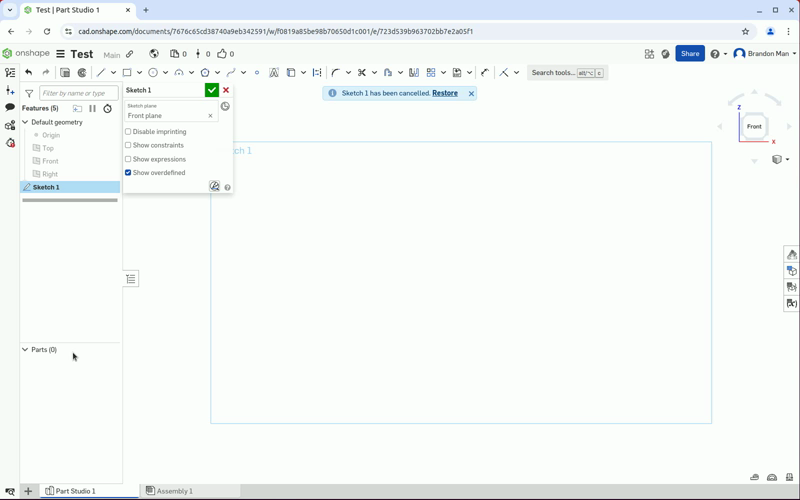
key_down(shift)
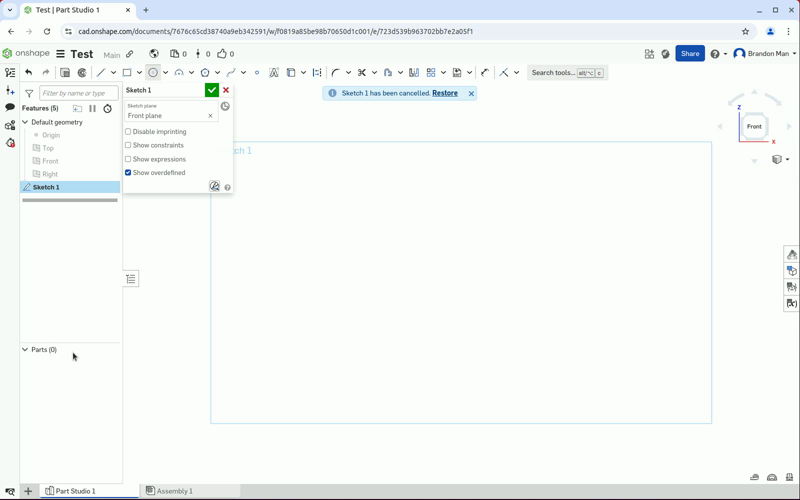
mouse_move(460, 282)
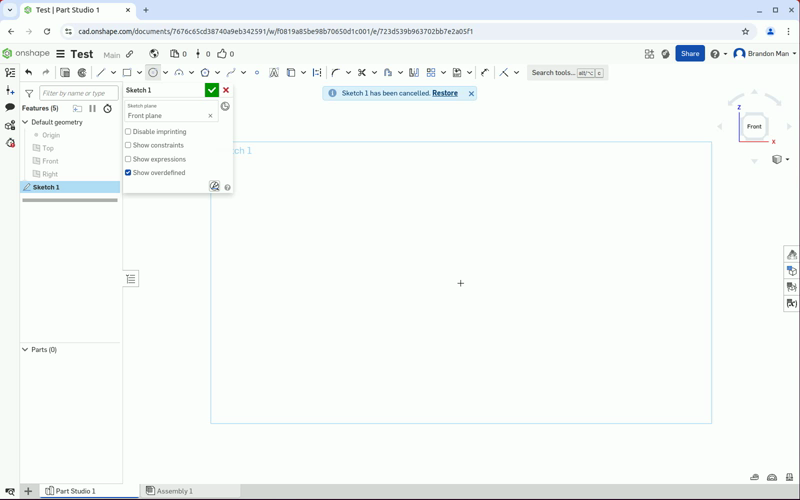
click(460, 282)
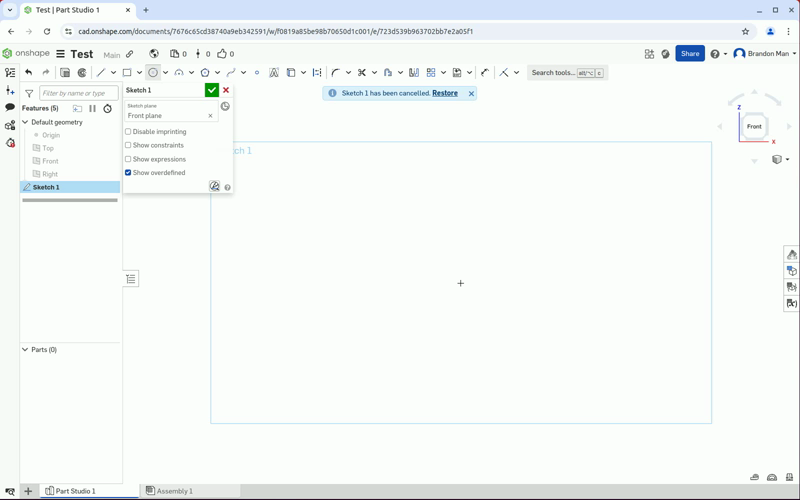
key_up(shift)
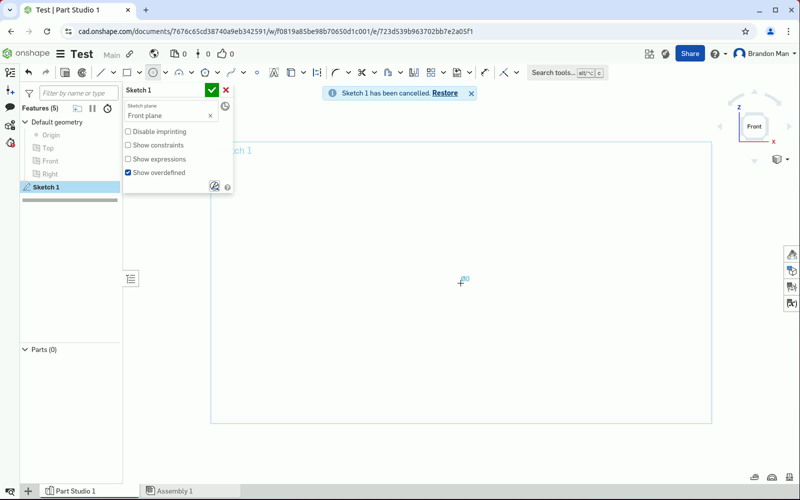
mouse_move(505, 282)
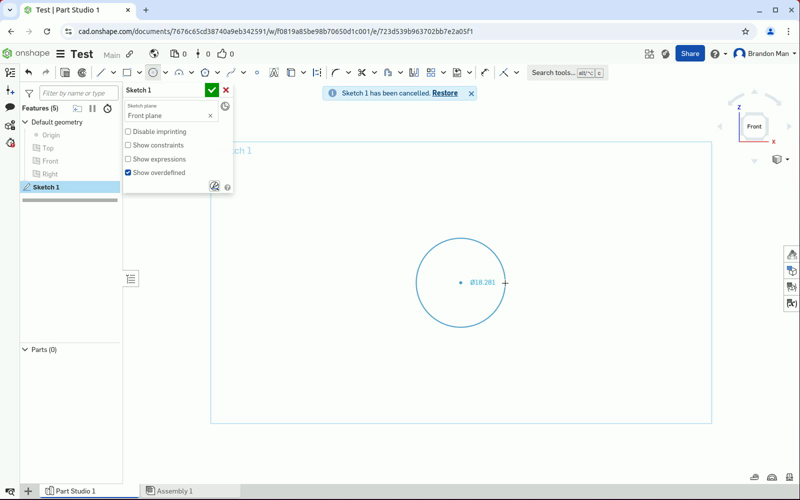
click(505, 282)
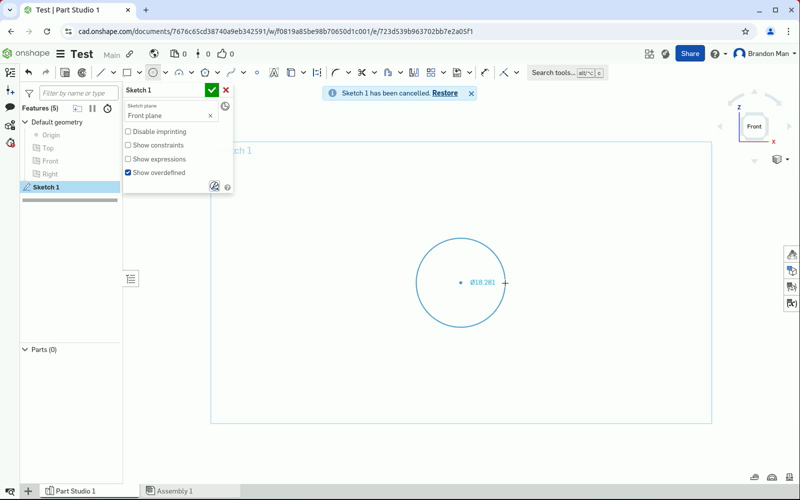
key(esc)
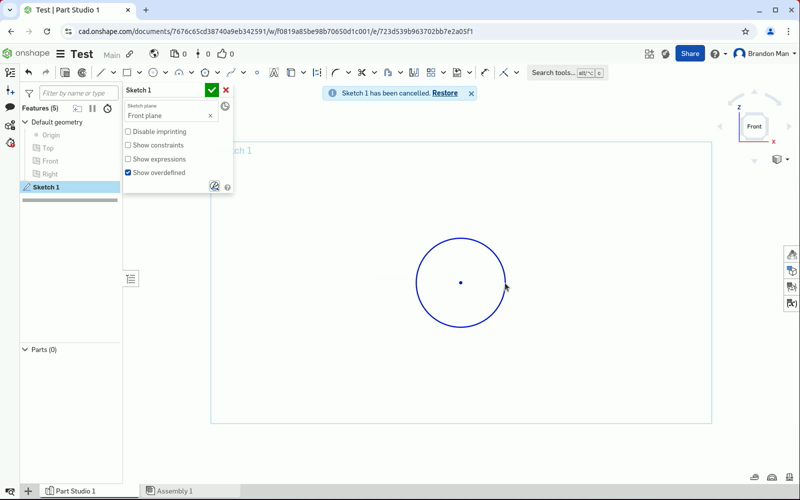
key(c)
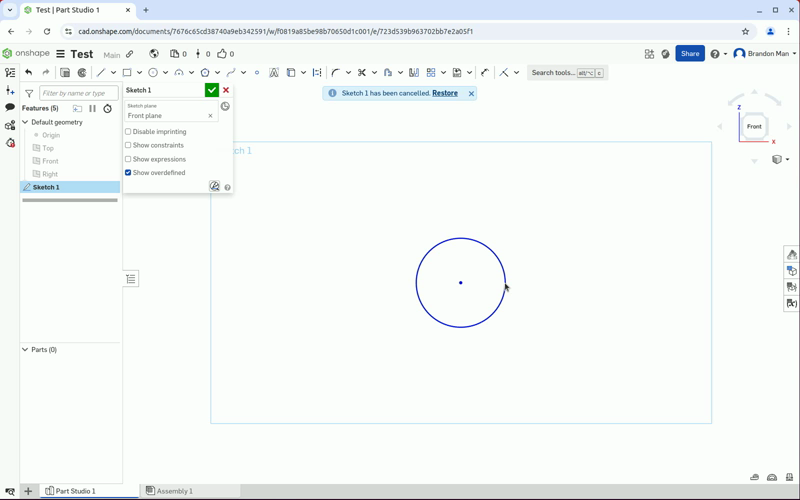
key_down(shift)
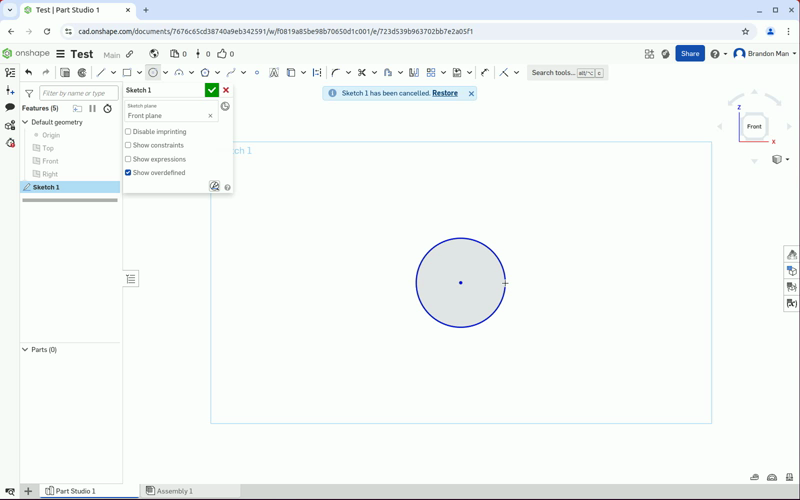
mouse_move(460, 282)
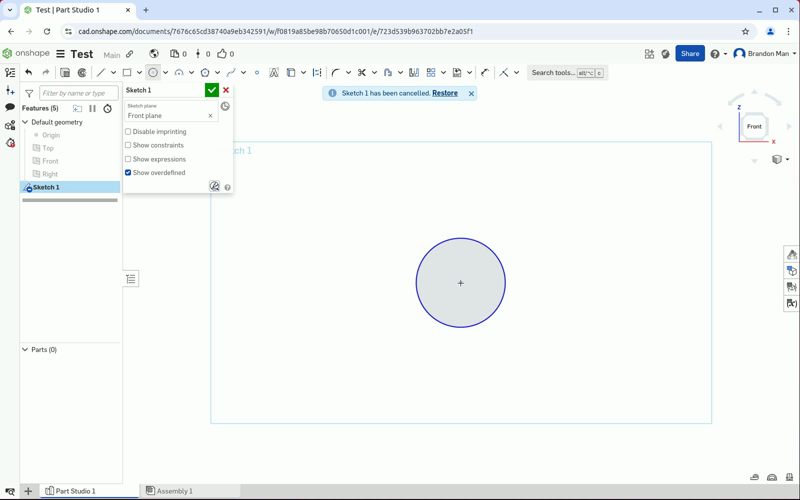
click(460, 282)
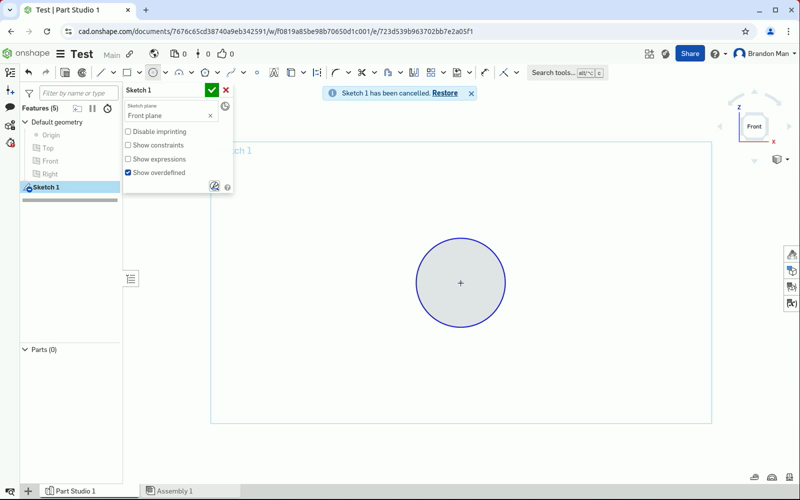
key_up(shift)
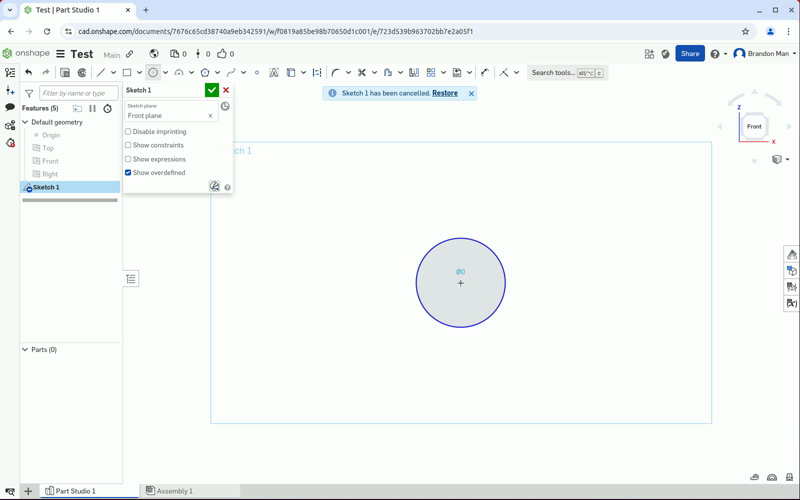
mouse_move(478, 282)
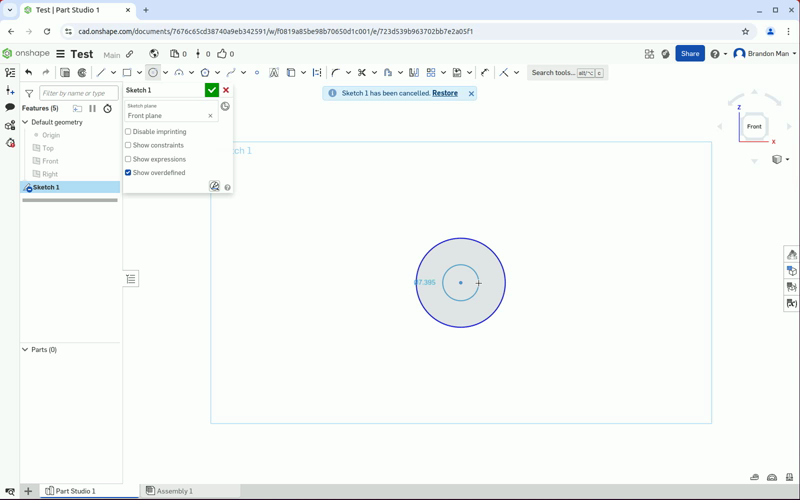
click(478, 282)
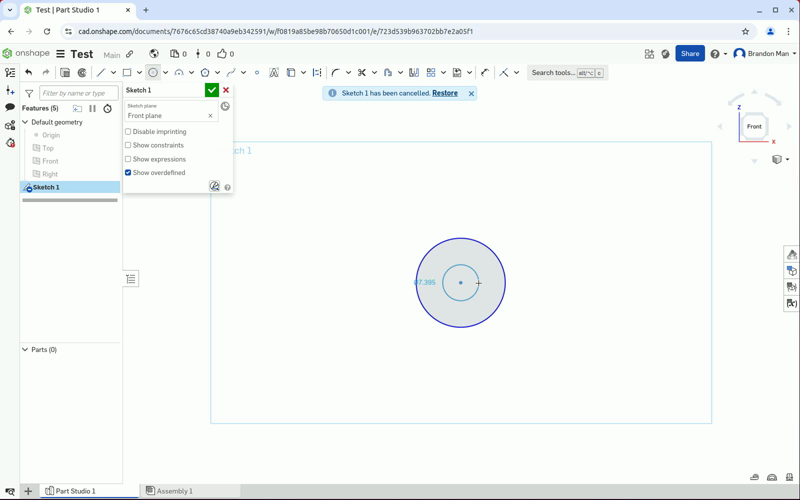
key(esc)
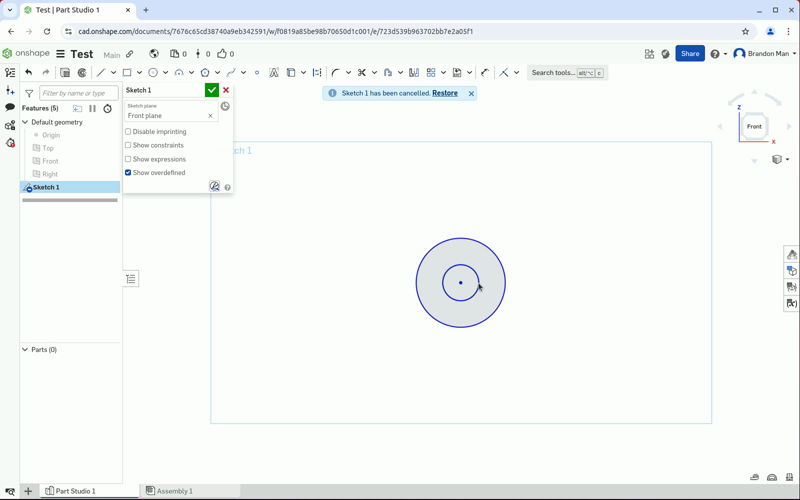
mouse_move(449, 249)
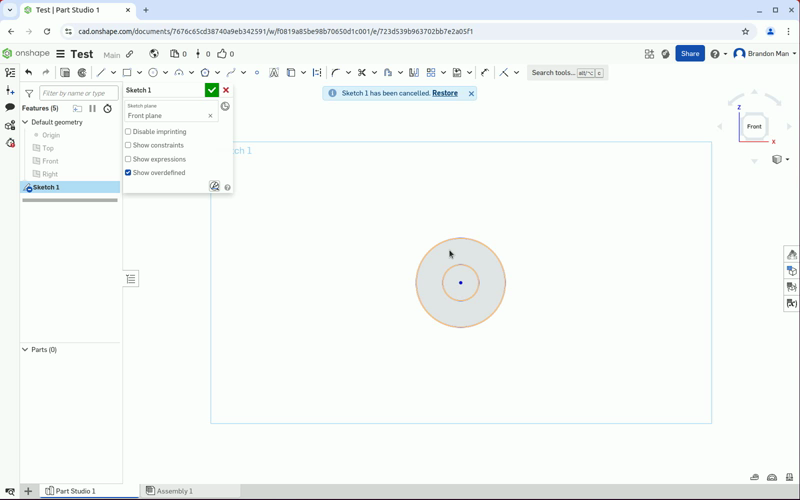
click(449, 249)
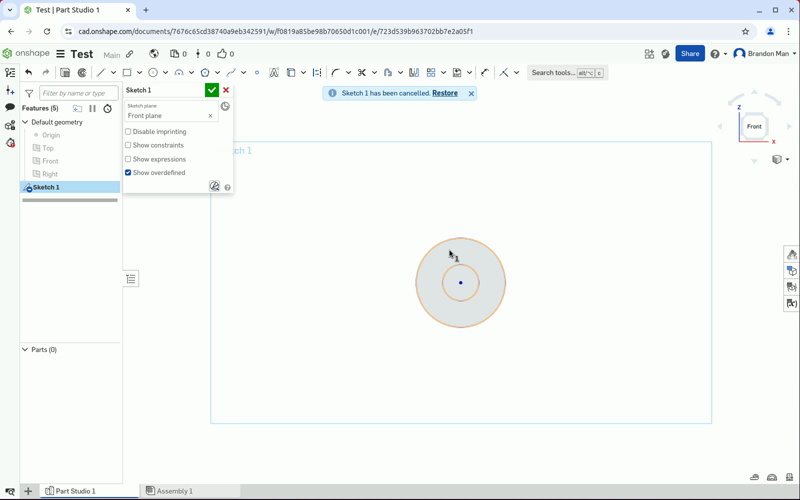
mouse_move(73, 352)
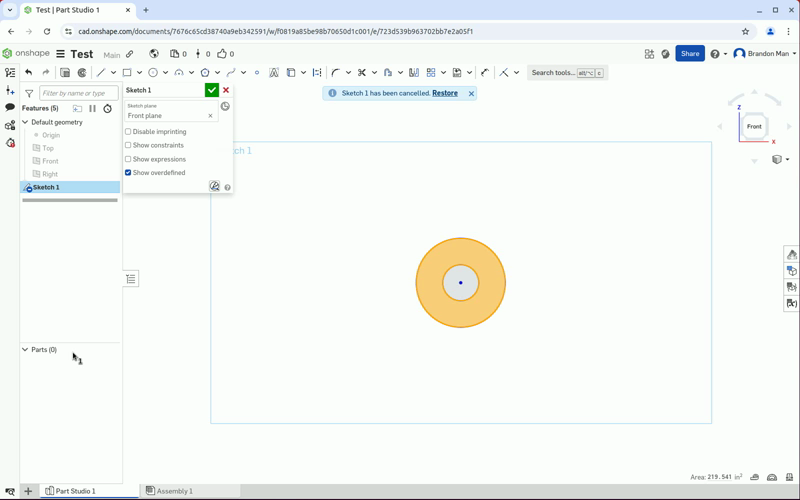
key(shift+y)
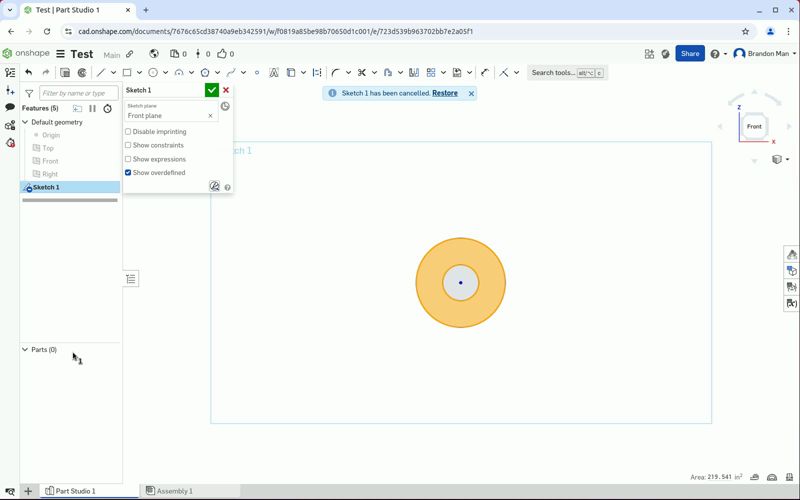
key(shift+e)
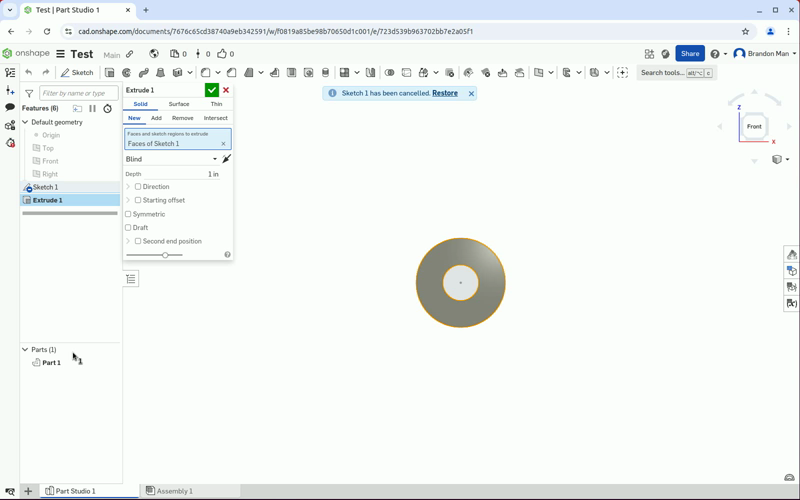
mouse_move(143, 106)
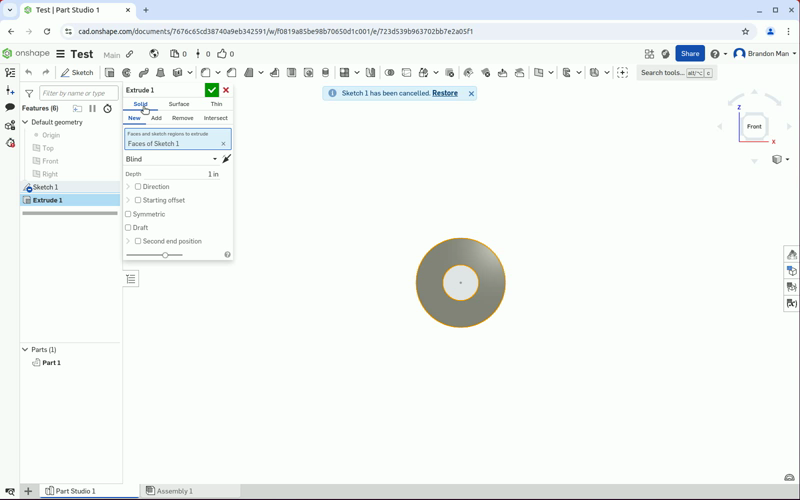
click(143, 106)
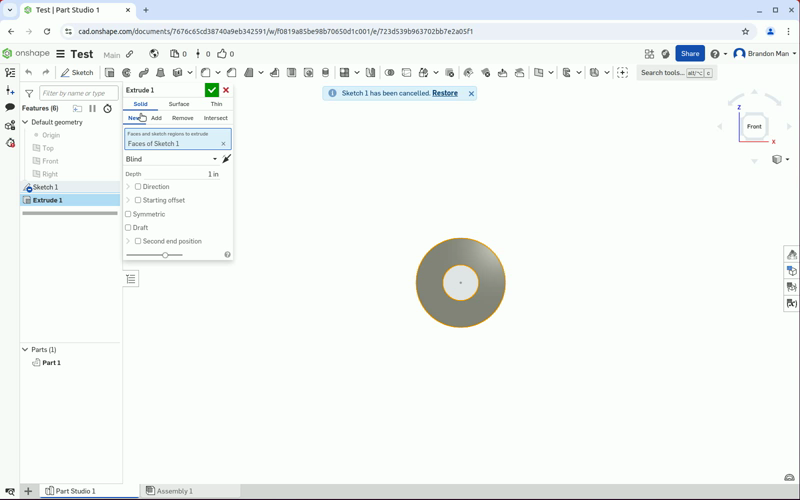
mouse_move(137, 120)
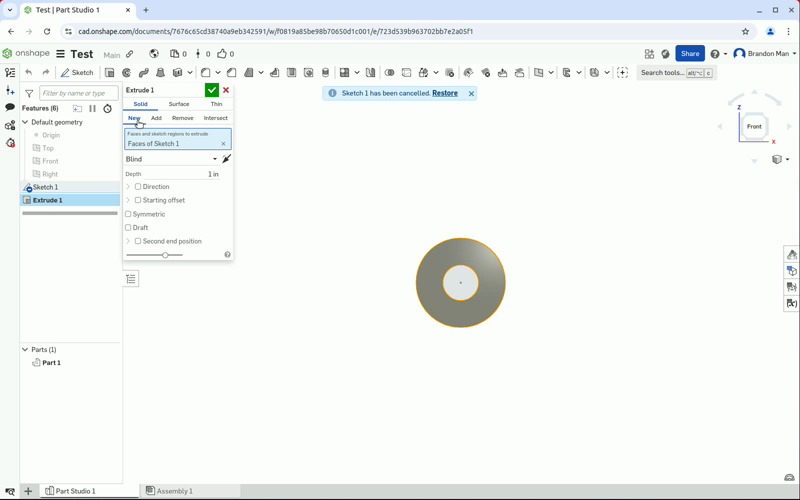
click(137, 120)
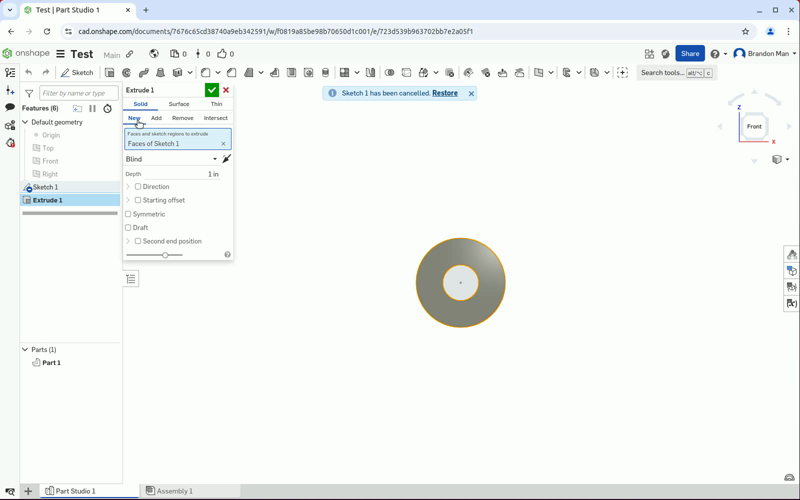
key(tab, 4)
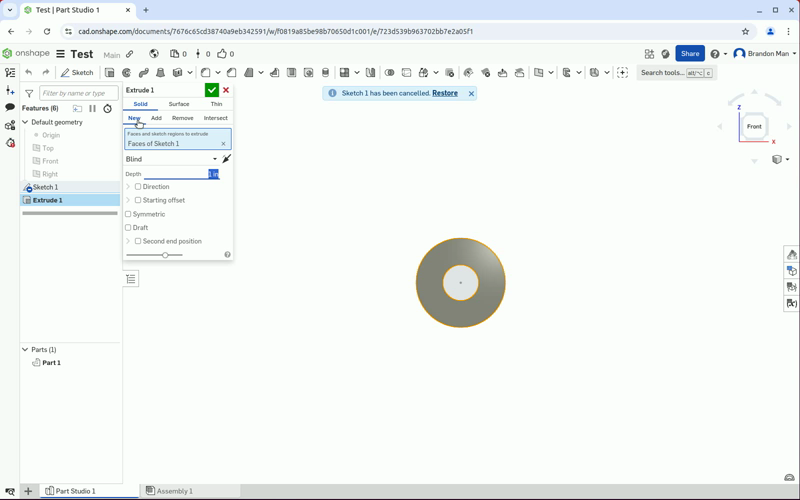
text(3.611)
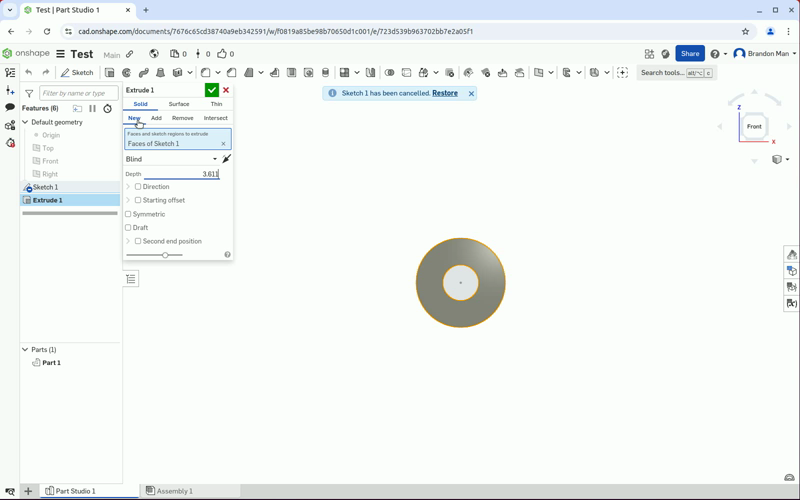
key(enter)
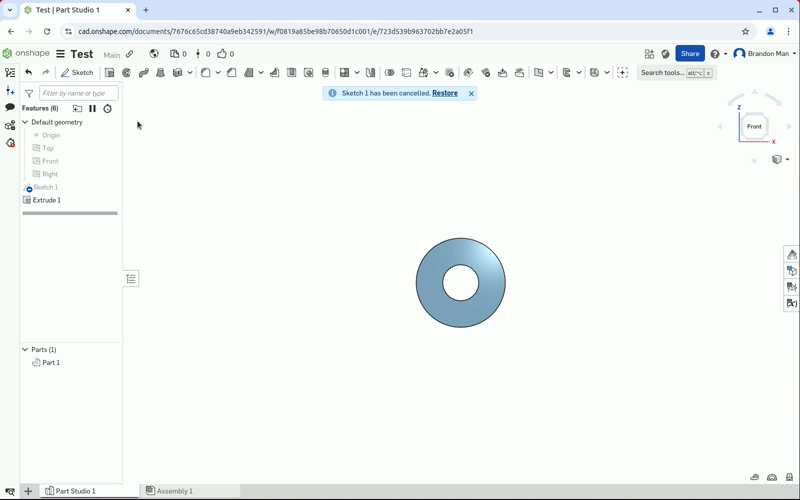
key(shift+h)
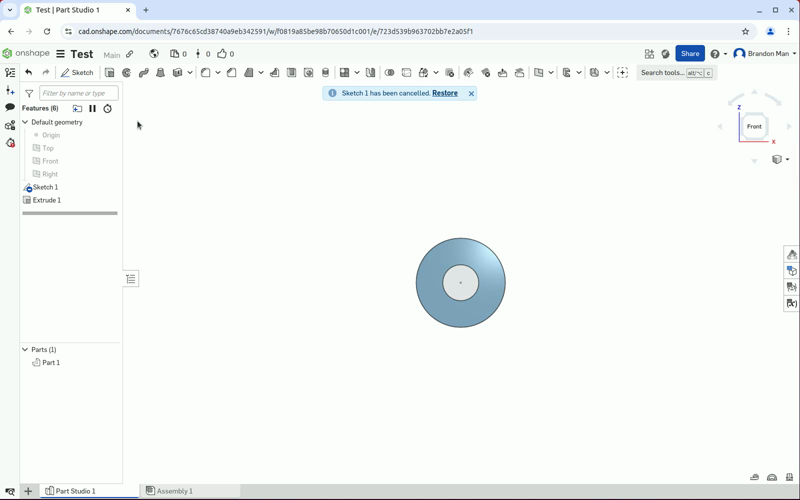
key(shift+h)
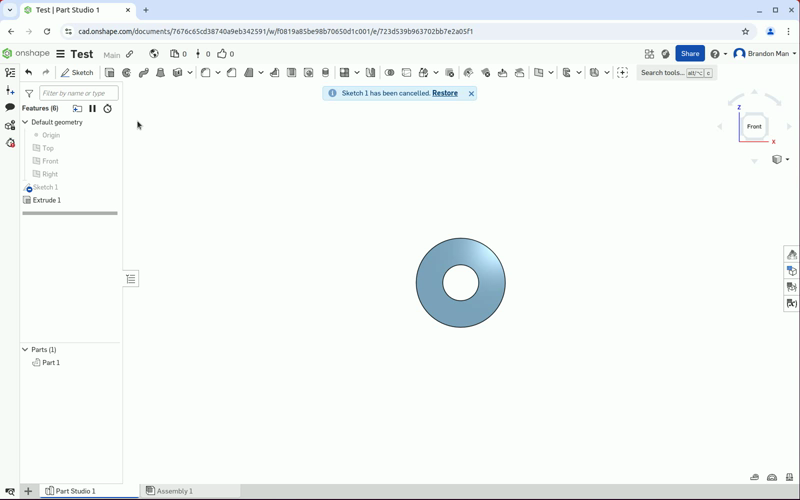
mouse_move(73, 189)
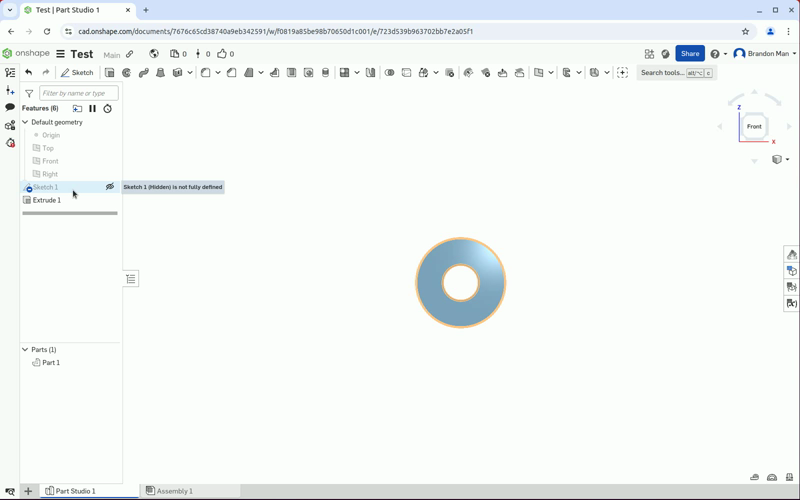
click(73, 189)
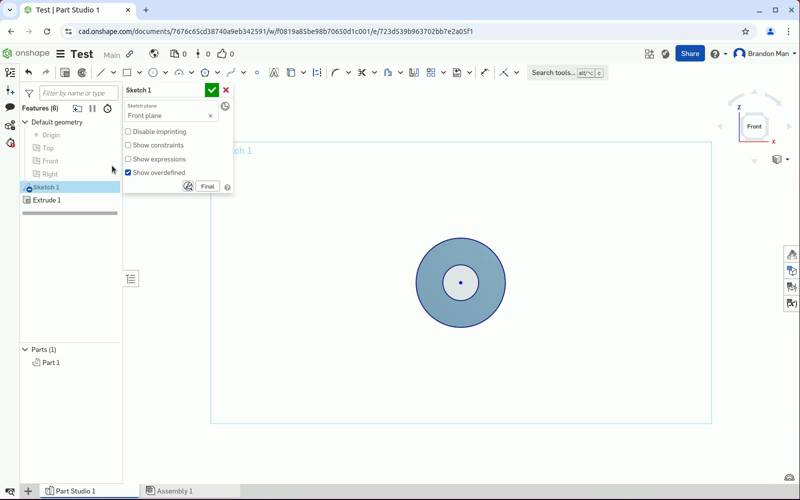
mouse_move(229, 92)
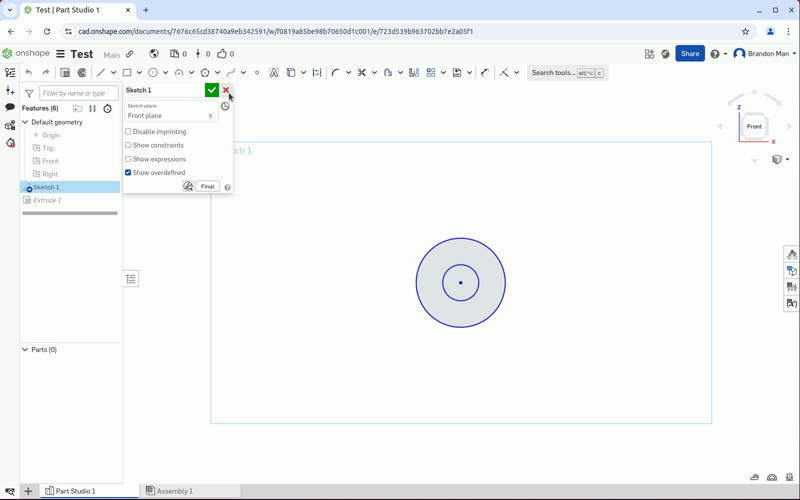
click(229, 92)
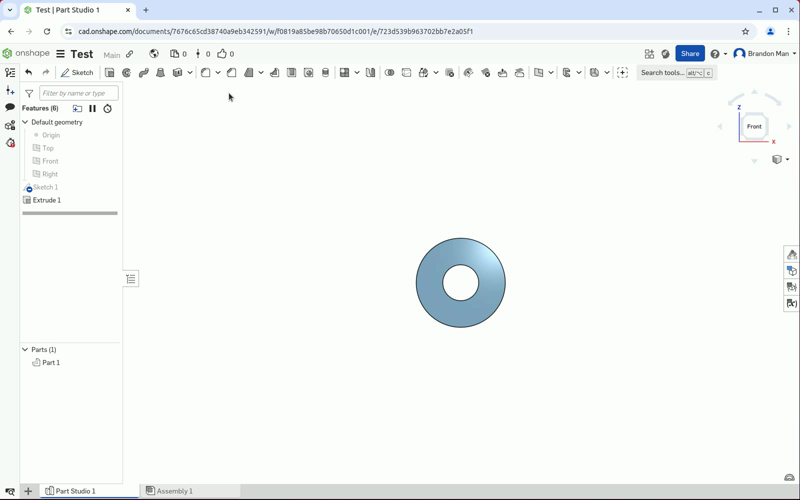
mouse_move(541, 75)
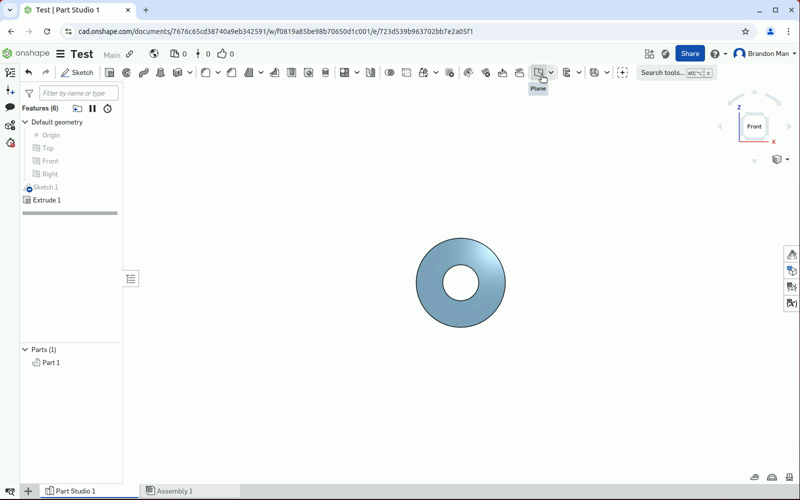
click(541, 75)
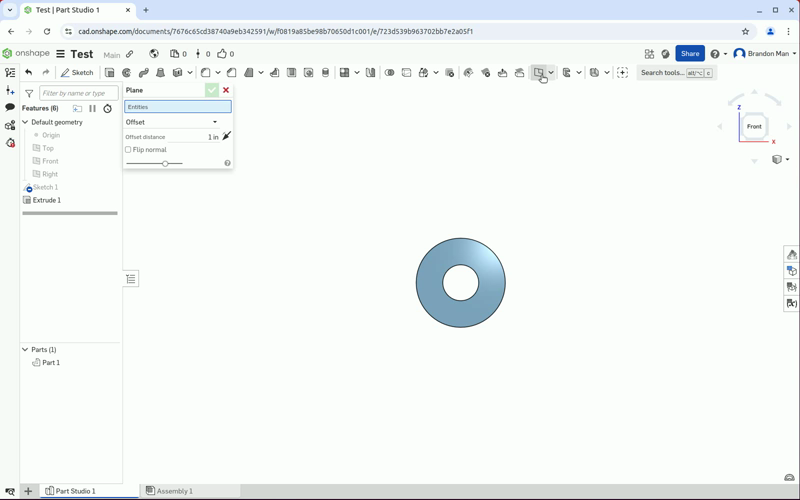
mouse_move(73, 163)
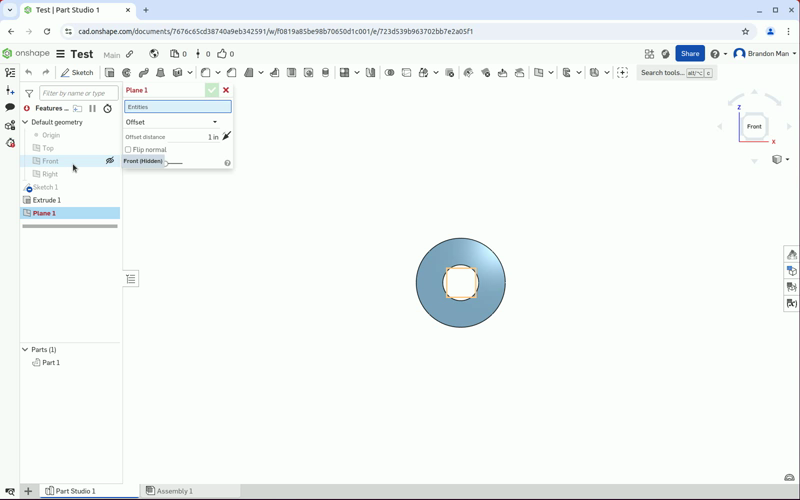
click(73, 163)
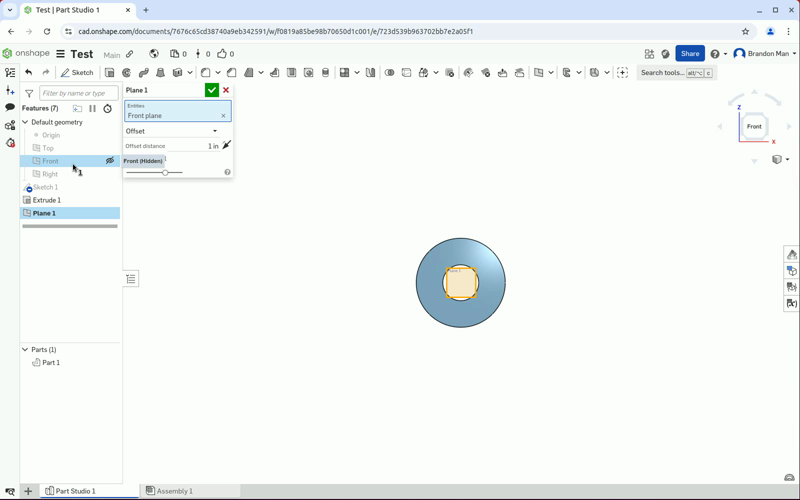
key(tab, 2)
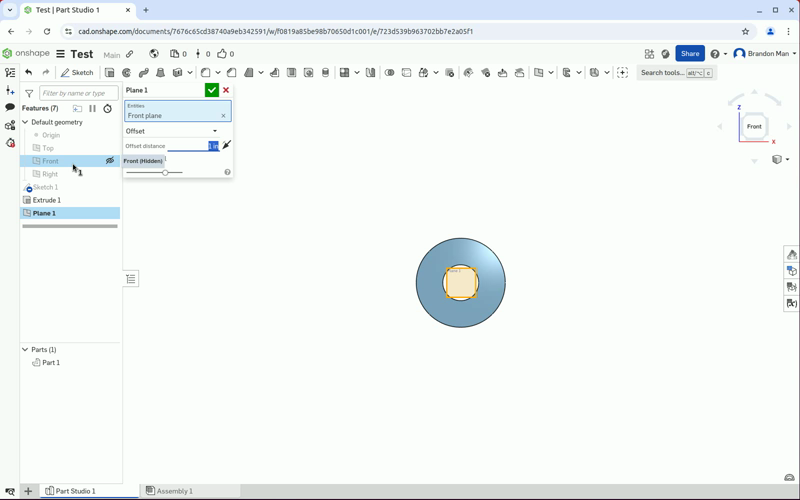
text(3.605)
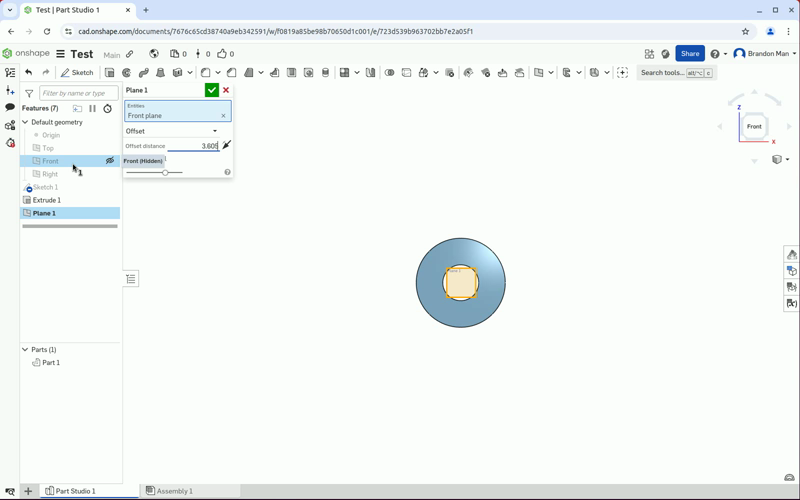
key(enter, 2)
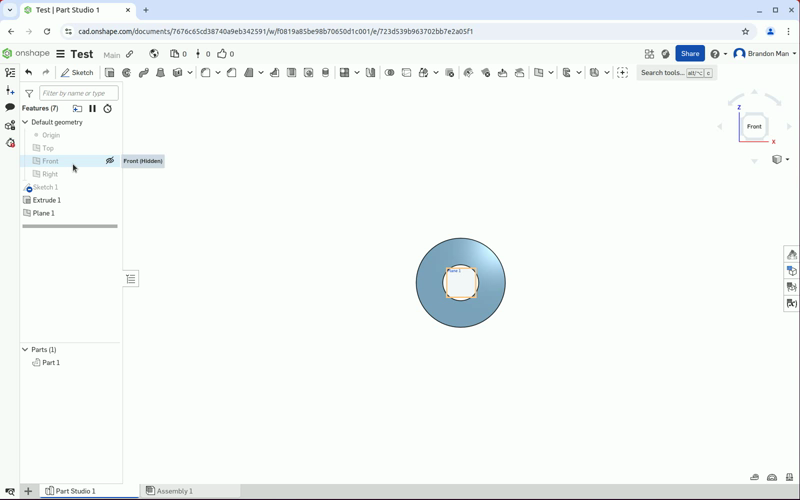
key(shift+s)
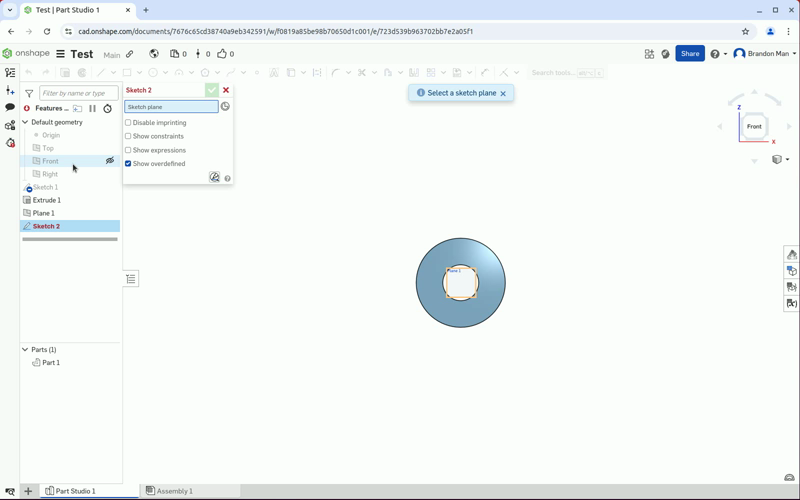
mouse_move(73, 215)
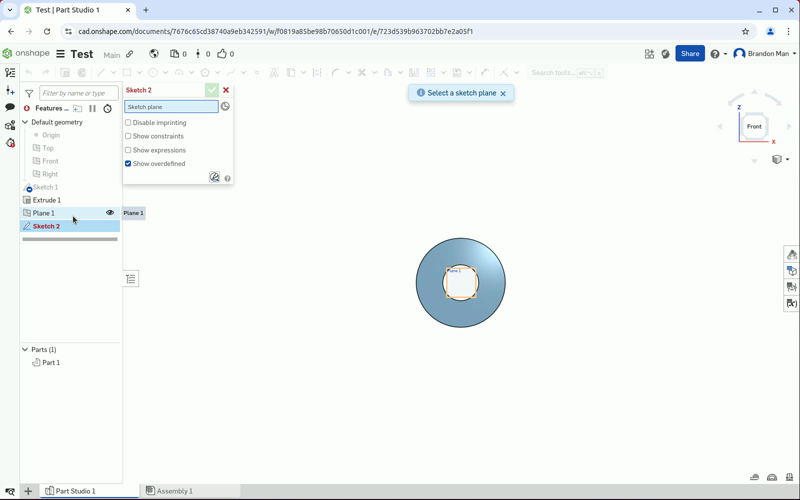
click(73, 215)
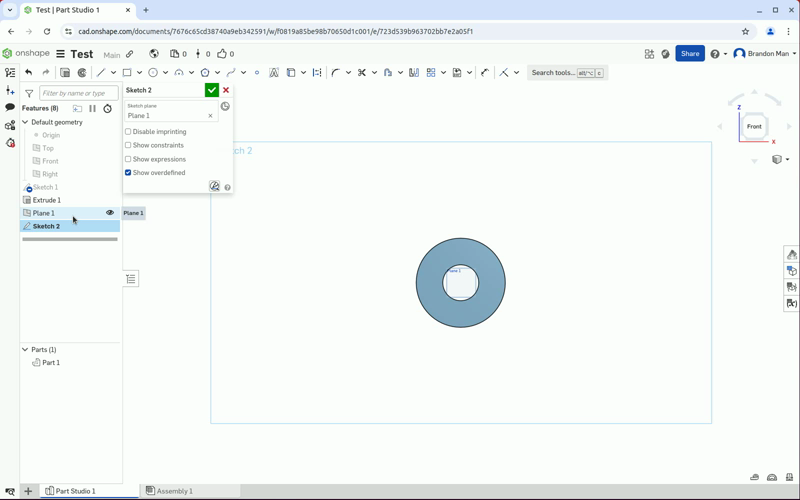
mouse_move(73, 352)
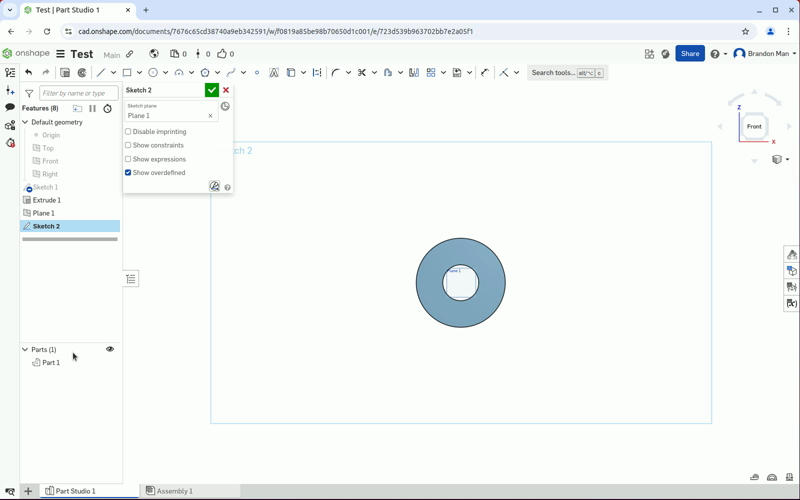
key(y)
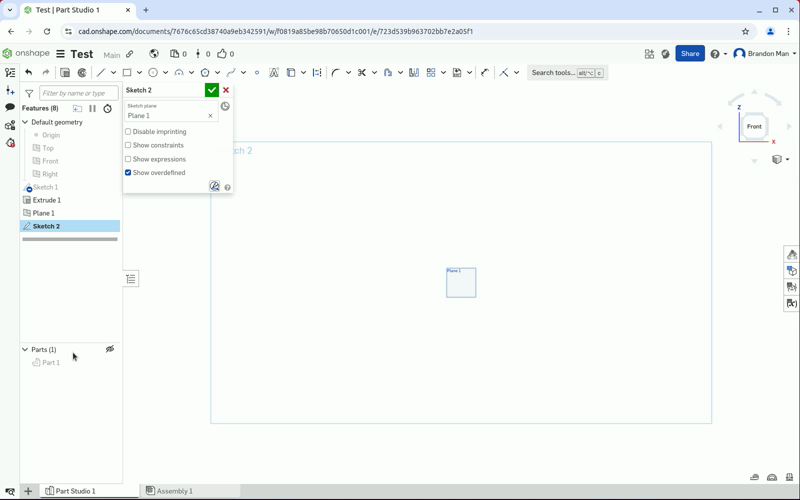
key(c)
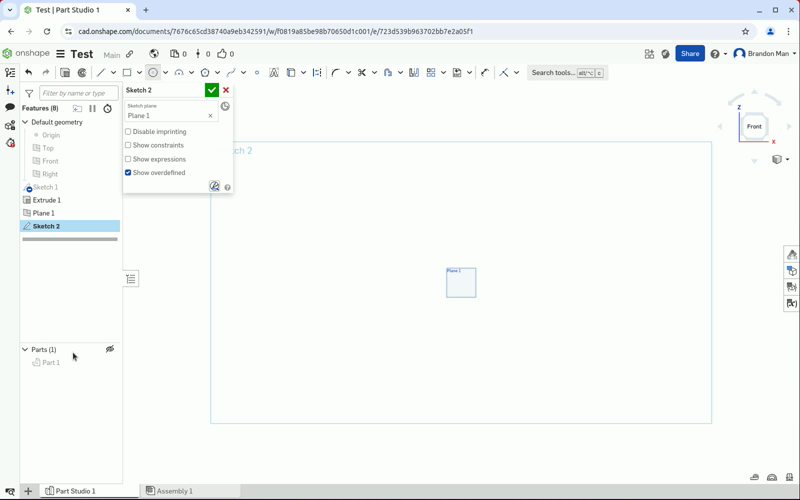
key_down(shift)
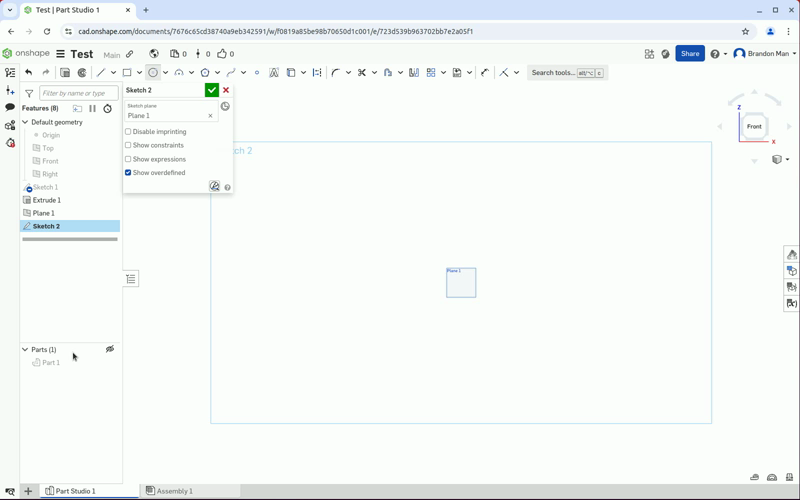
mouse_move(460, 282)
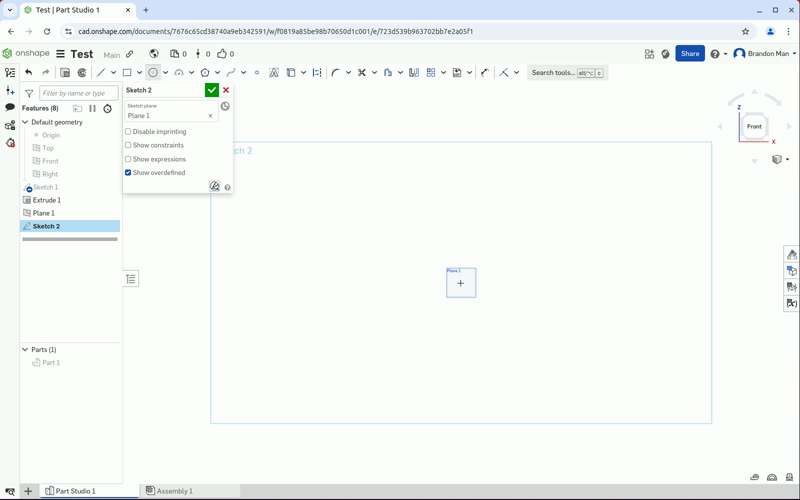
click(460, 282)
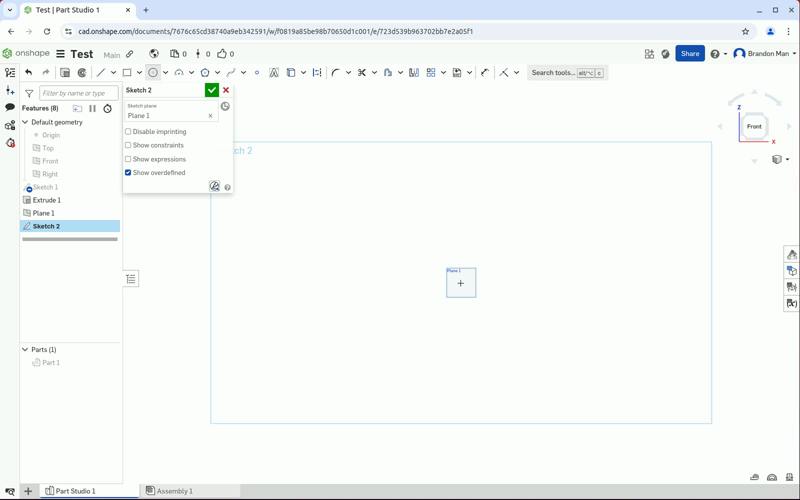
key_up(shift)
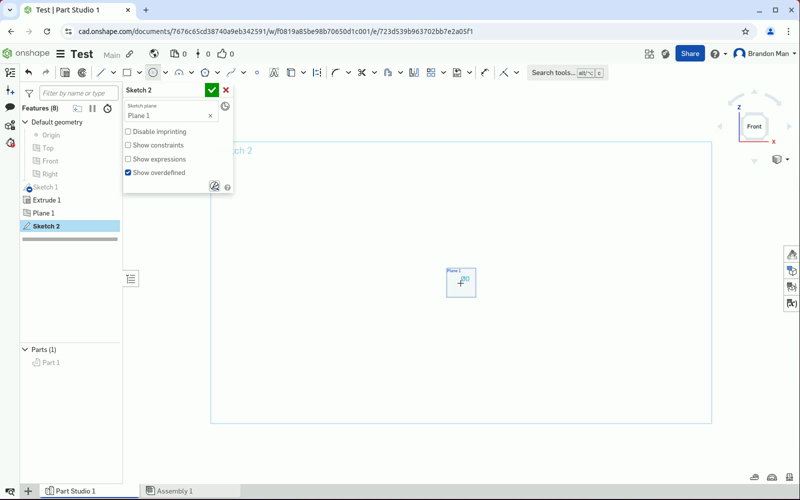
mouse_move(492, 282)
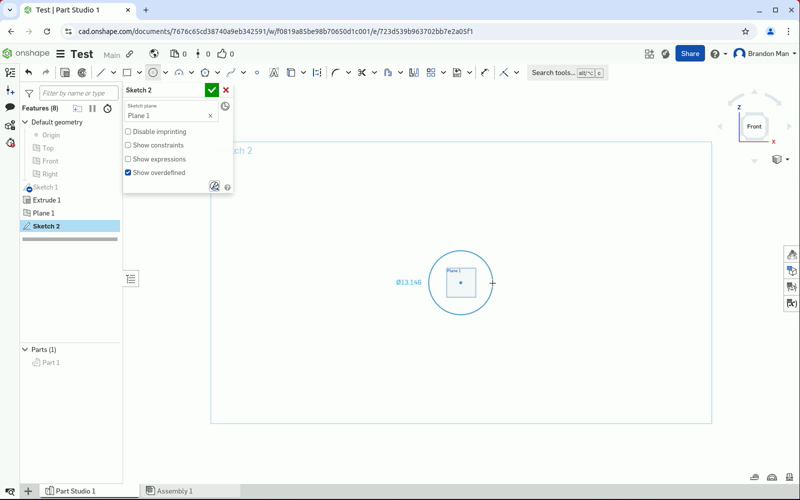
click(492, 282)
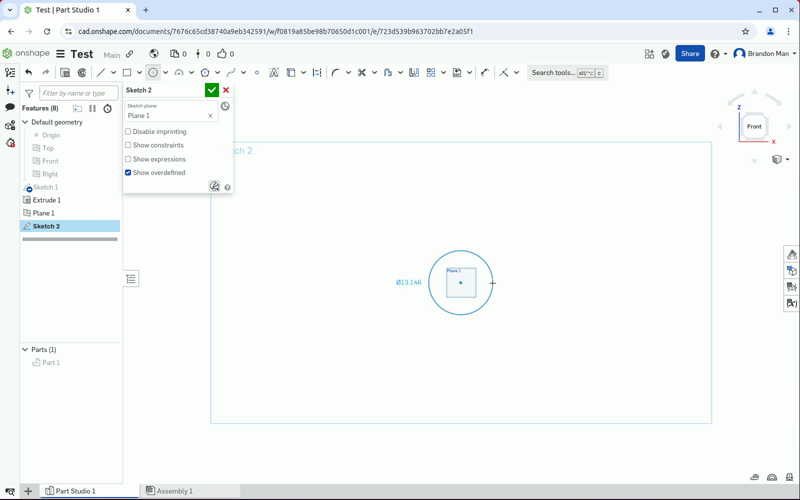
key(esc)
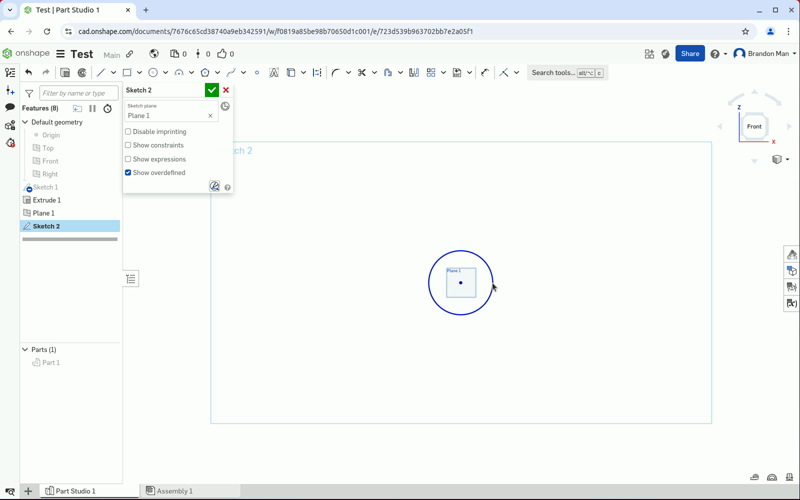
key(c)
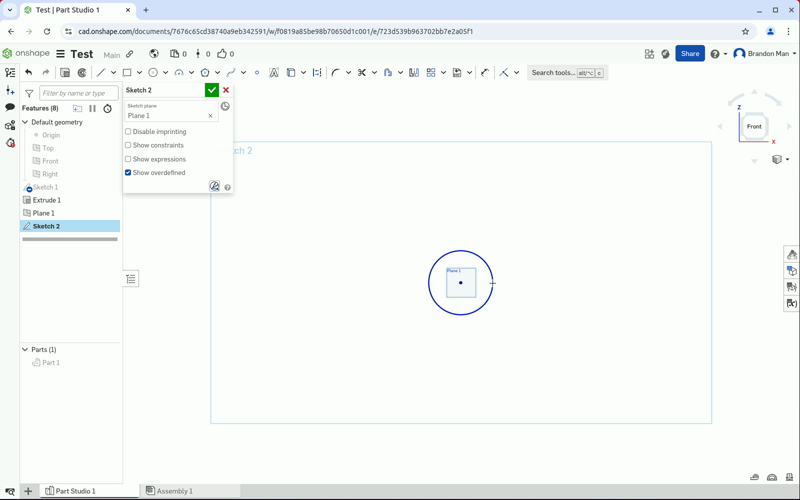
key_down(shift)
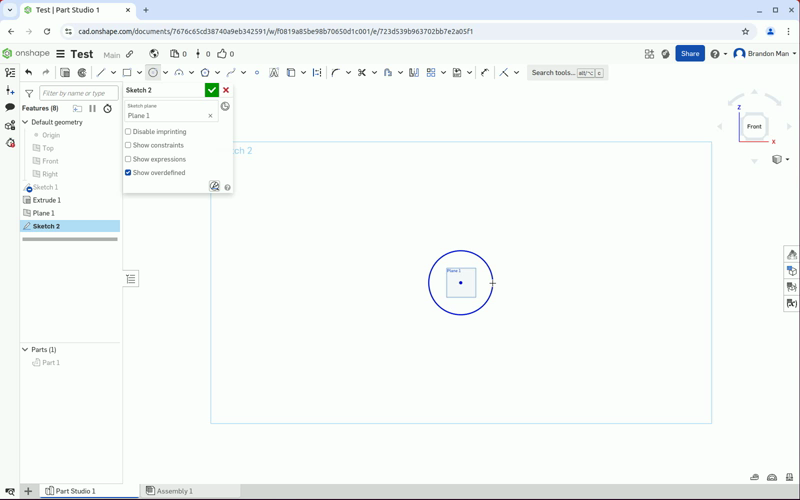
mouse_move(460, 282)
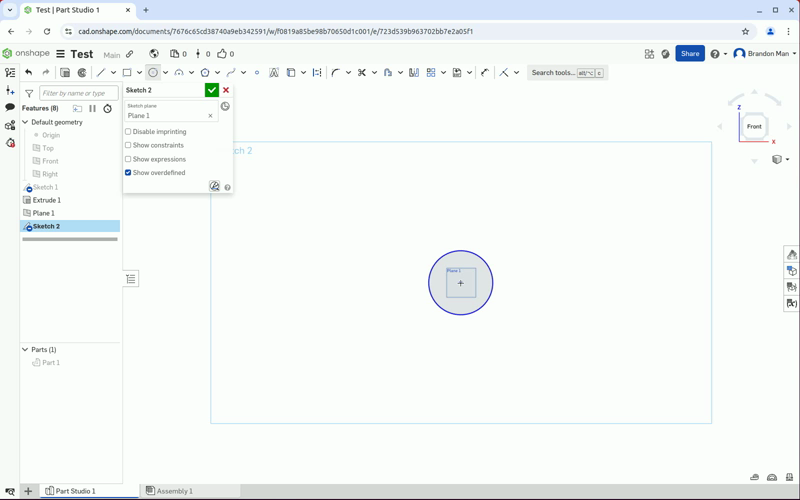
click(460, 282)
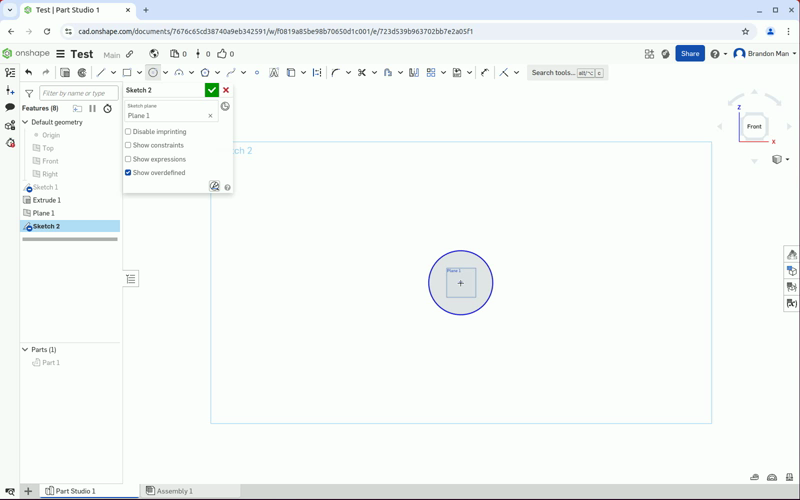
key_up(shift)
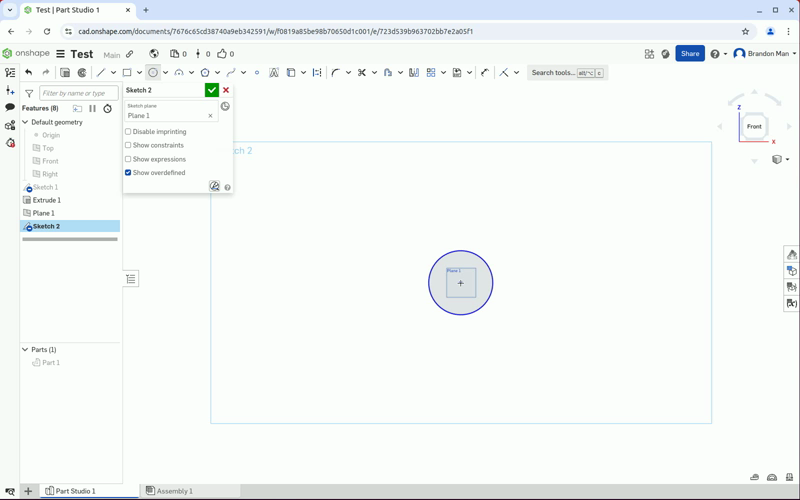
mouse_move(478, 282)
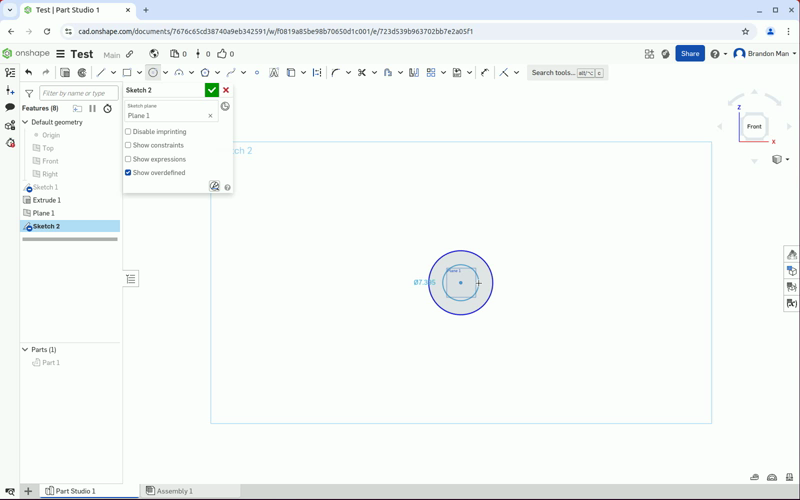
click(478, 282)
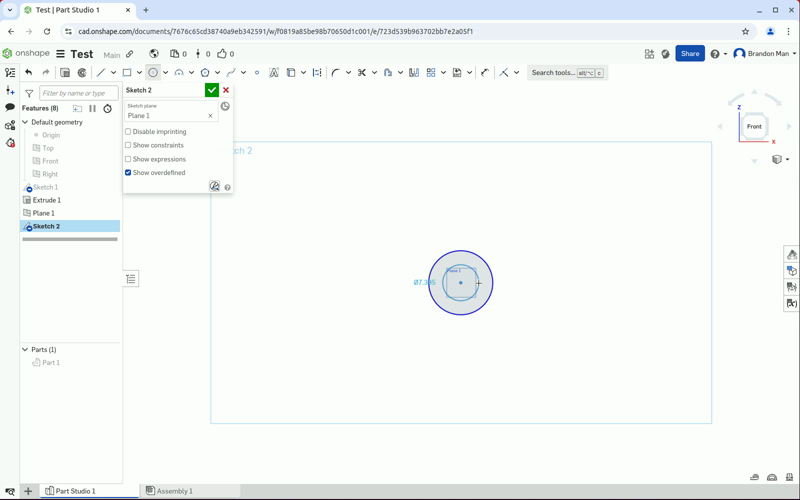
key(esc)
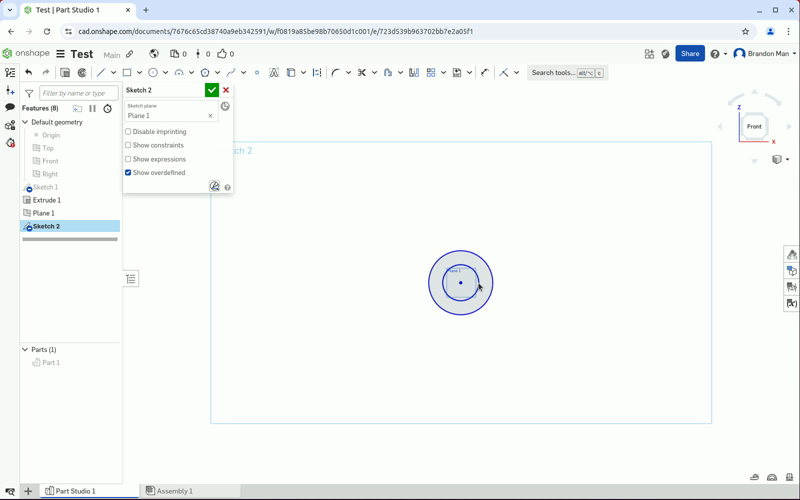
mouse_move(484, 266)
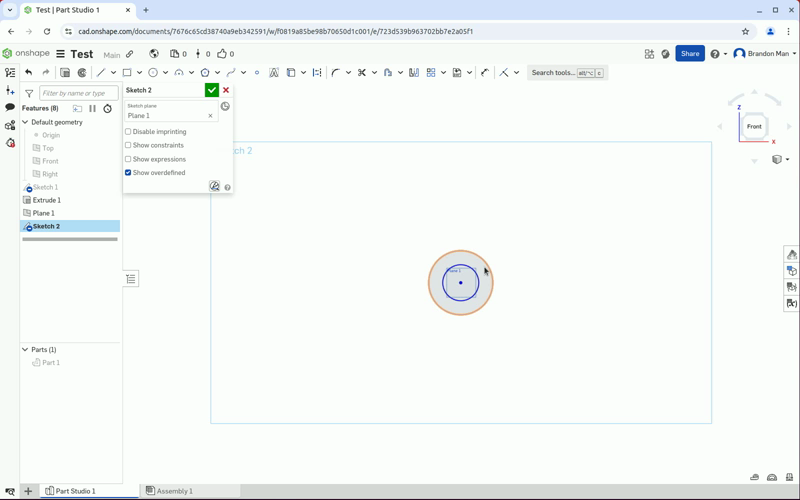
click(484, 266)
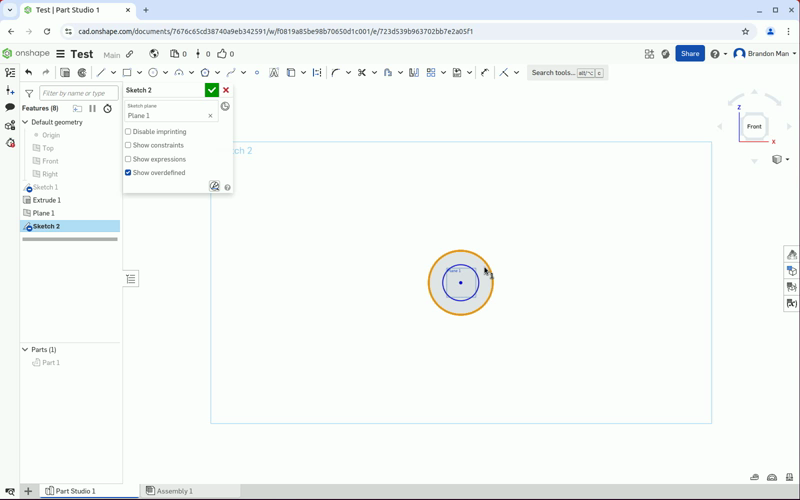
mouse_move(73, 352)
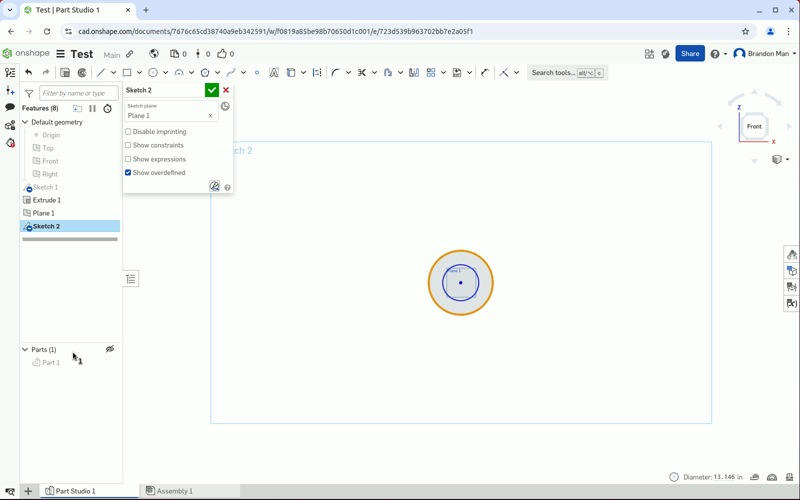
key(shift+y)
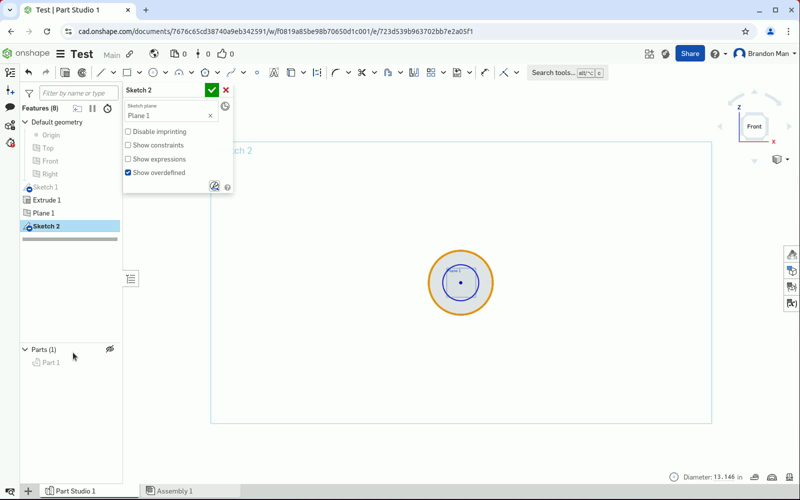
key(shift+e)
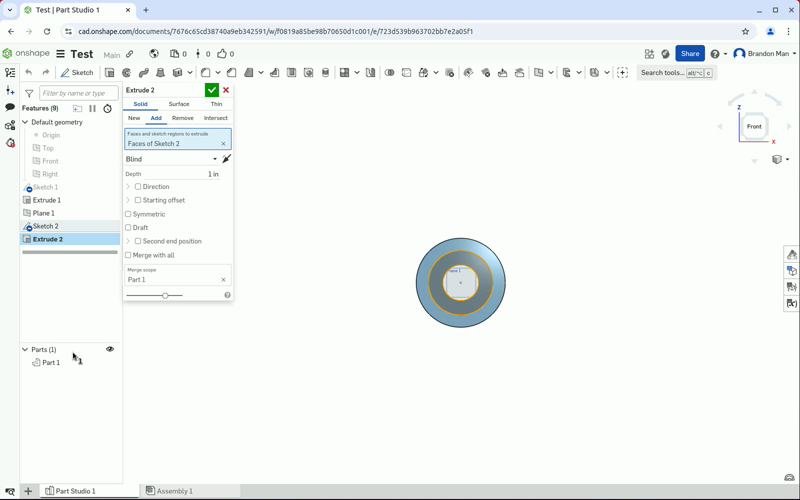
mouse_move(143, 106)
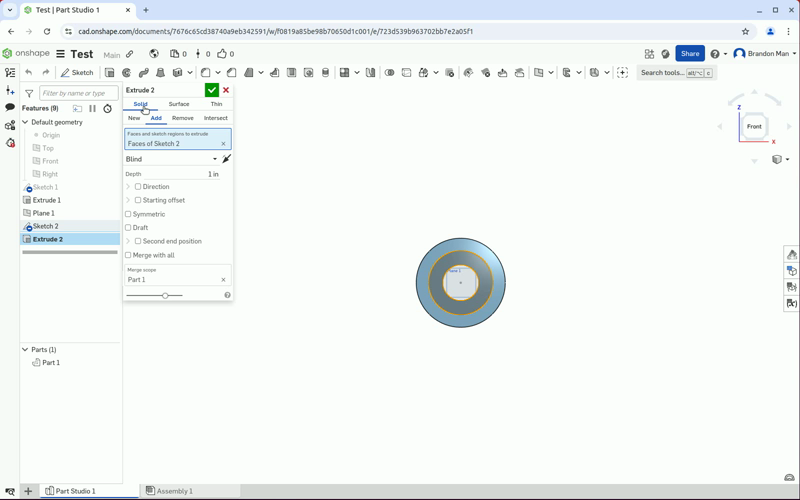
click(143, 106)
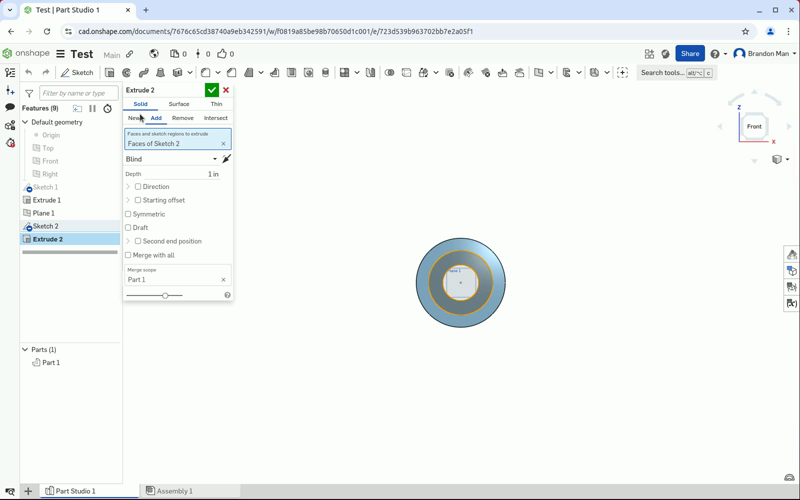
mouse_move(137, 120)
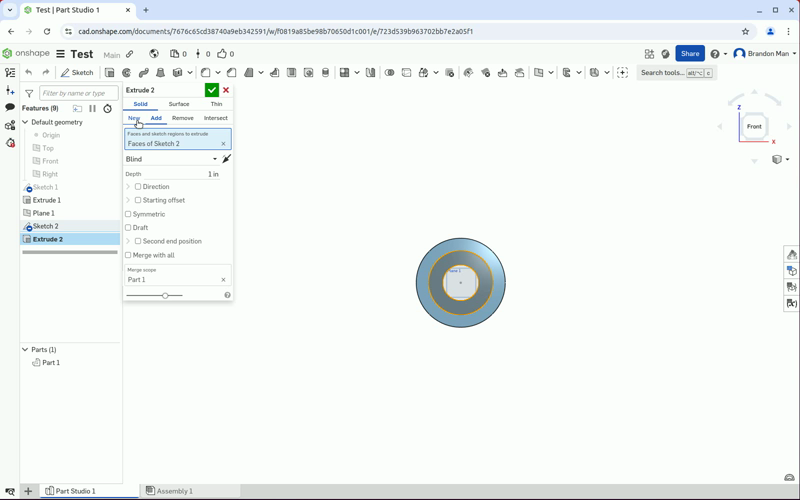
click(137, 120)
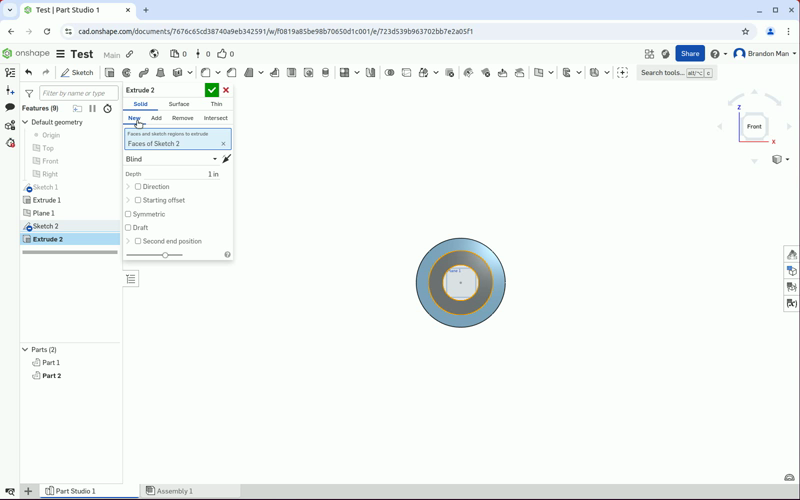
key(tab, 4)
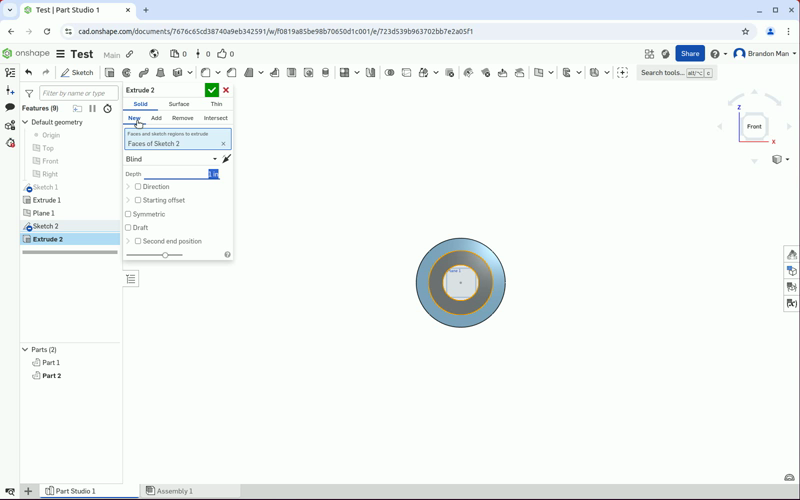
text(1.204)
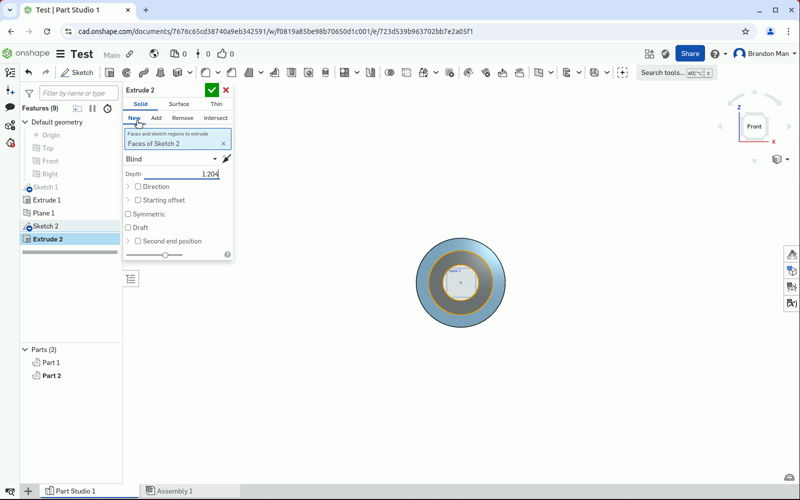
key(enter)
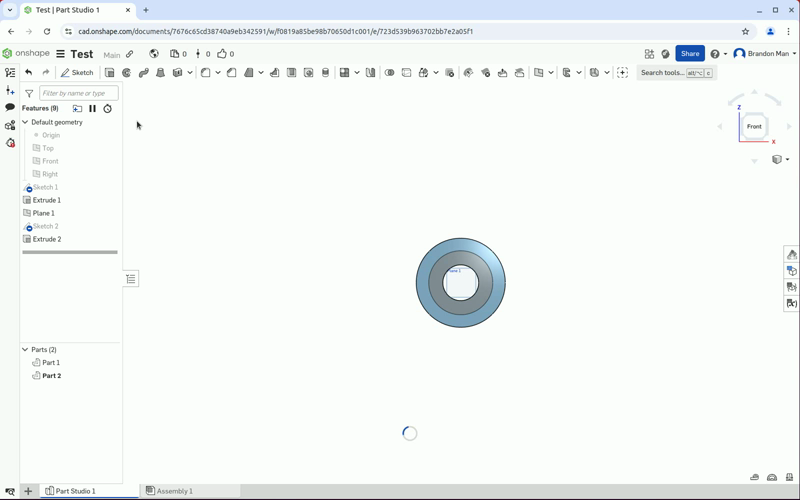
key(shift+h)
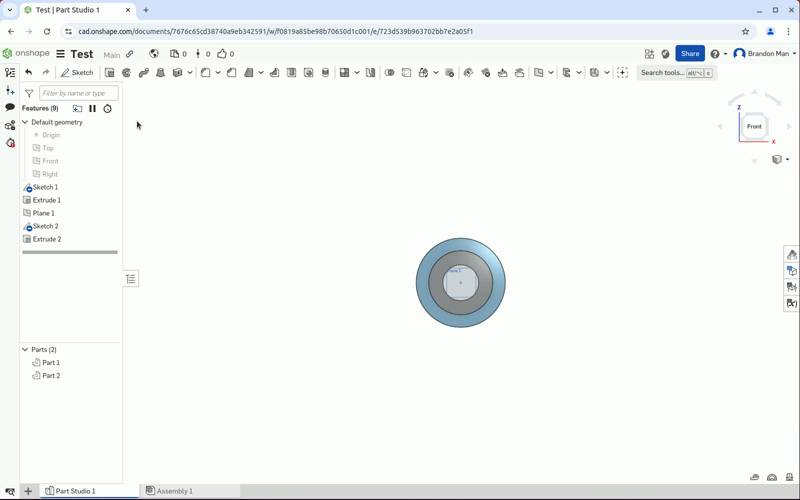
key(shift+h)
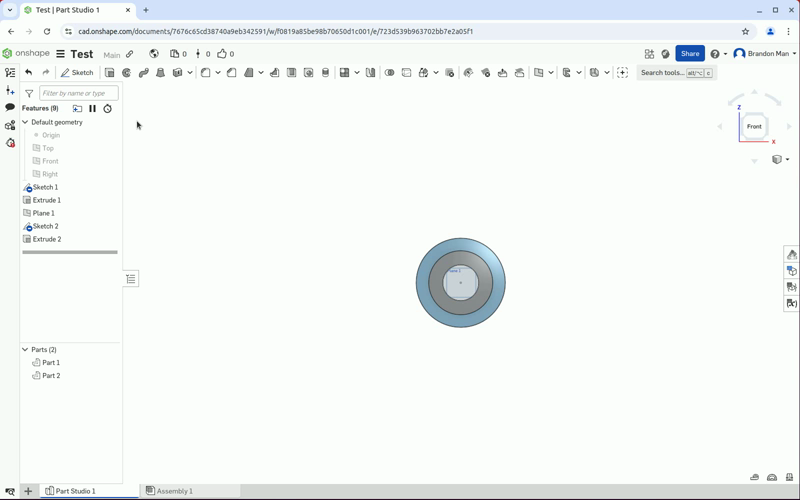
key(shift+7)
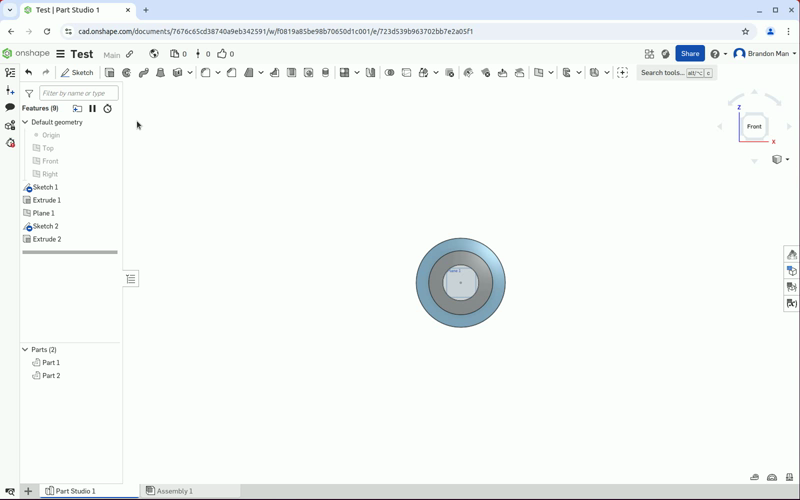
key(left, 2)
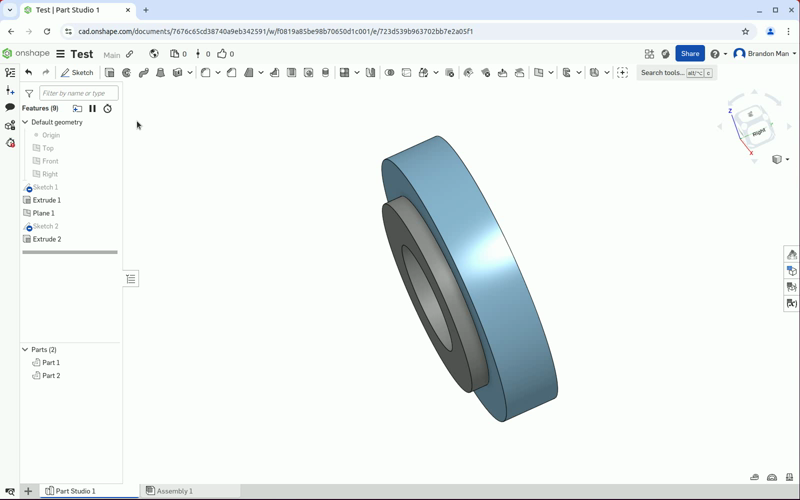
key(down, 2)
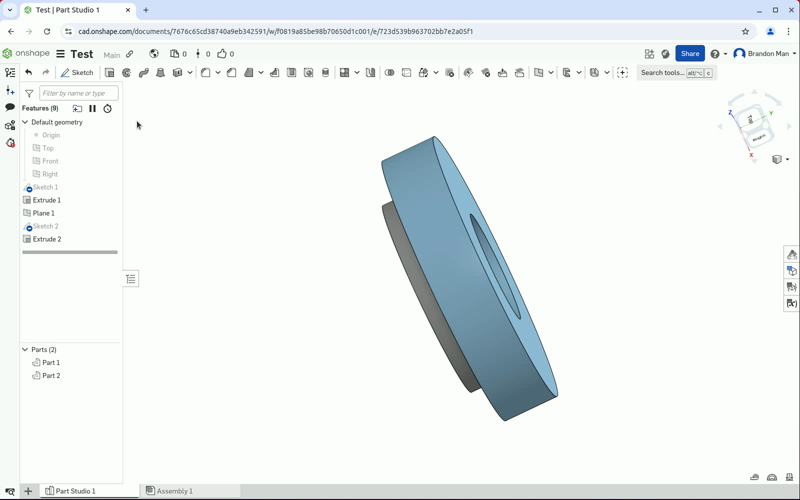
key(up, 2)
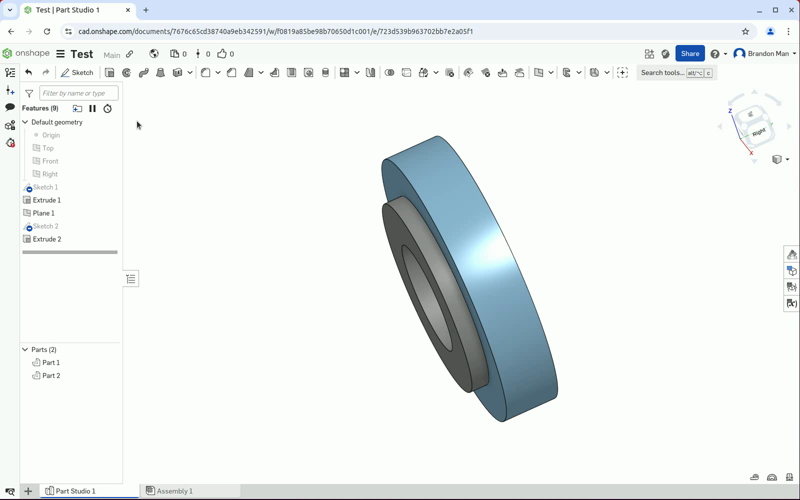
key(right, 2)
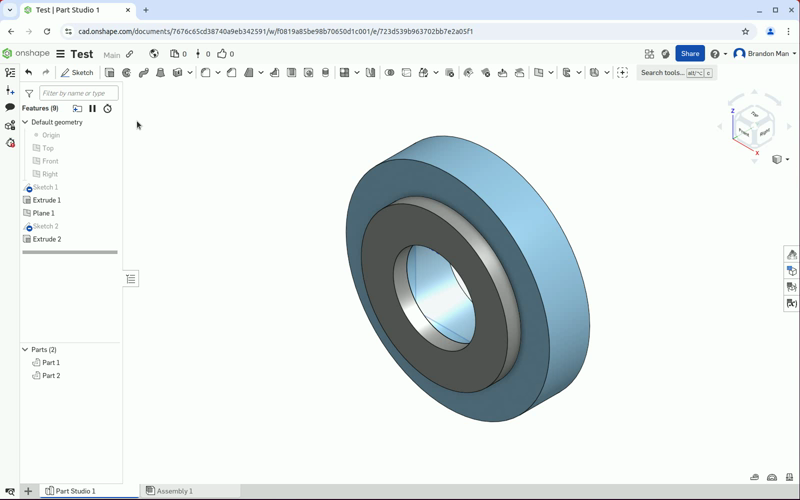
mouse_move(73, 189)
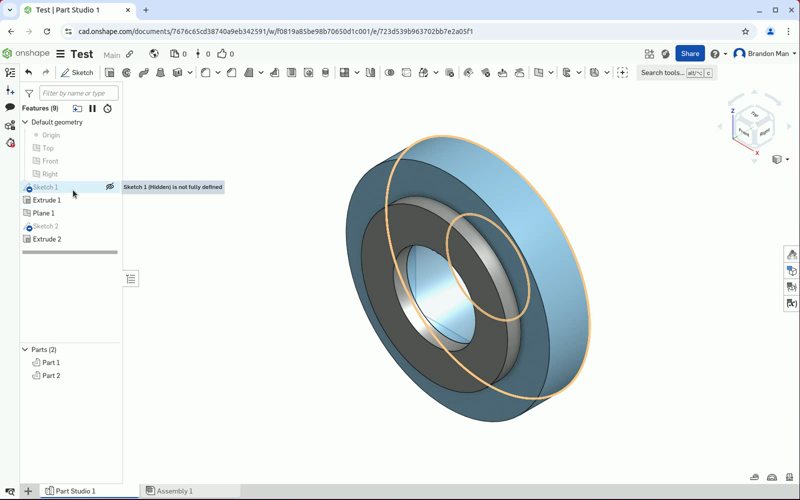
click(73, 189)